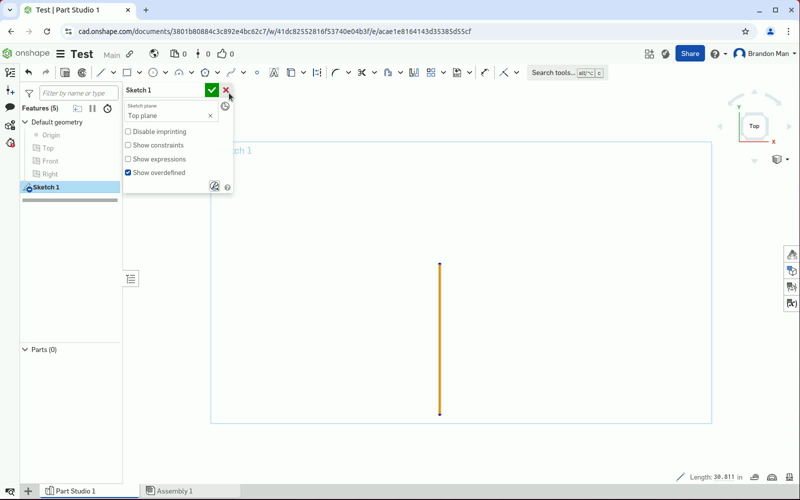
key(shift+h)
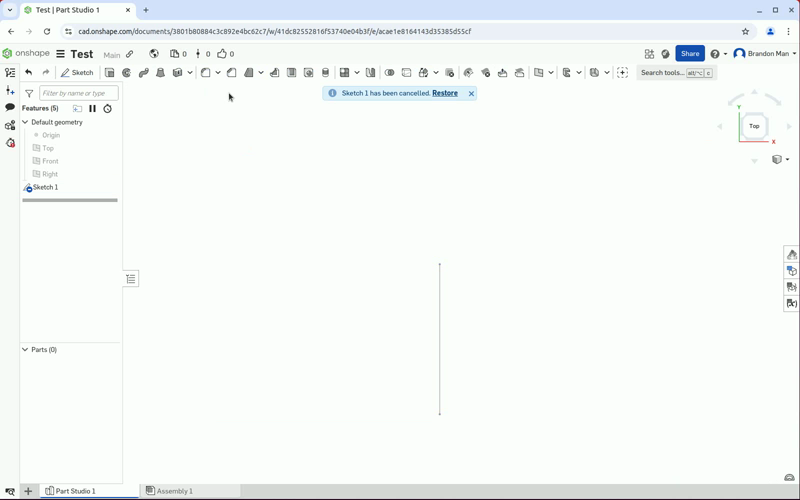
key(shift+s)
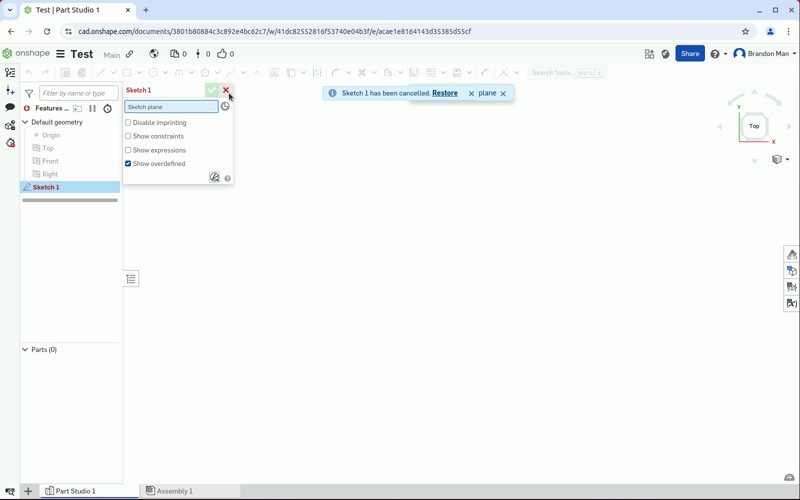
mouse_move(73, 150)
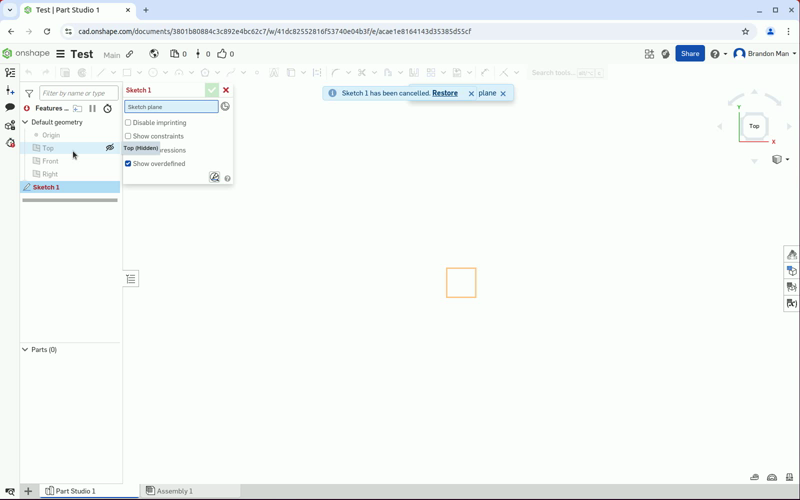
click(73, 150)
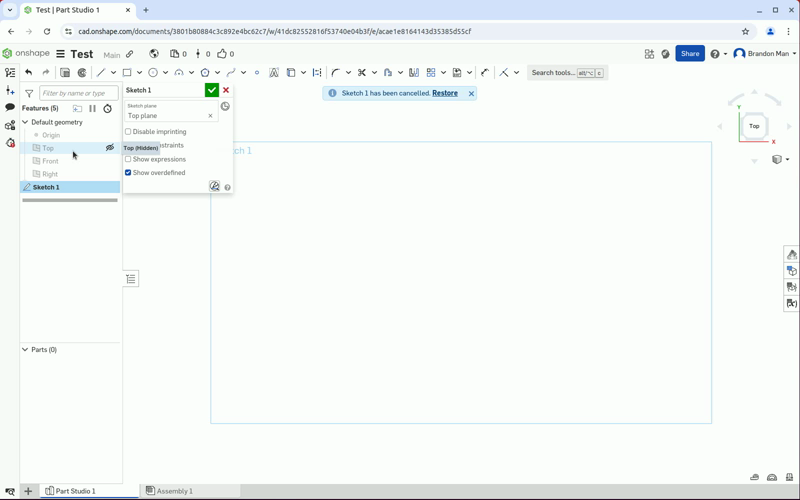
mouse_move(73, 352)
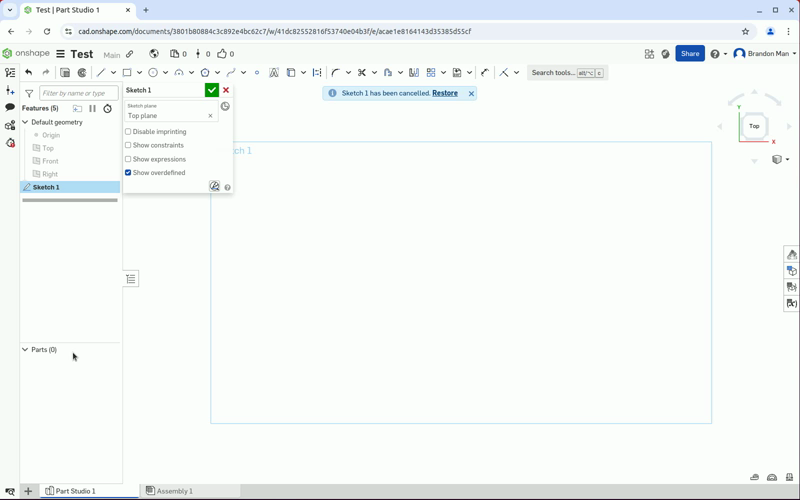
key(y)
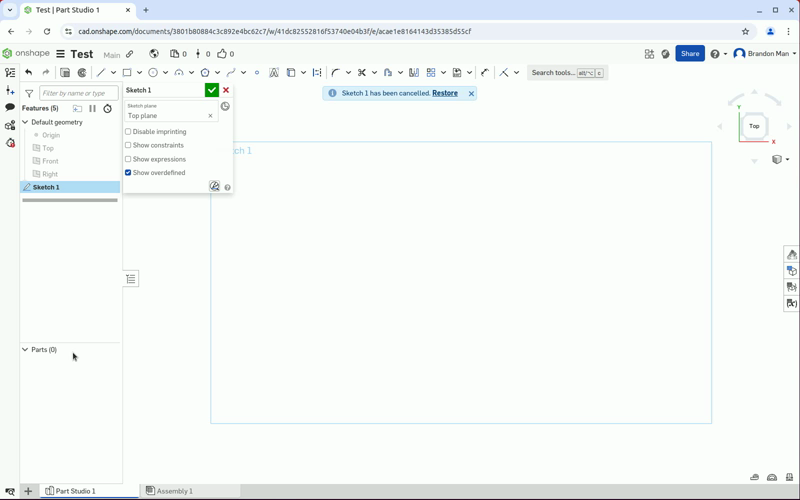
key(l)
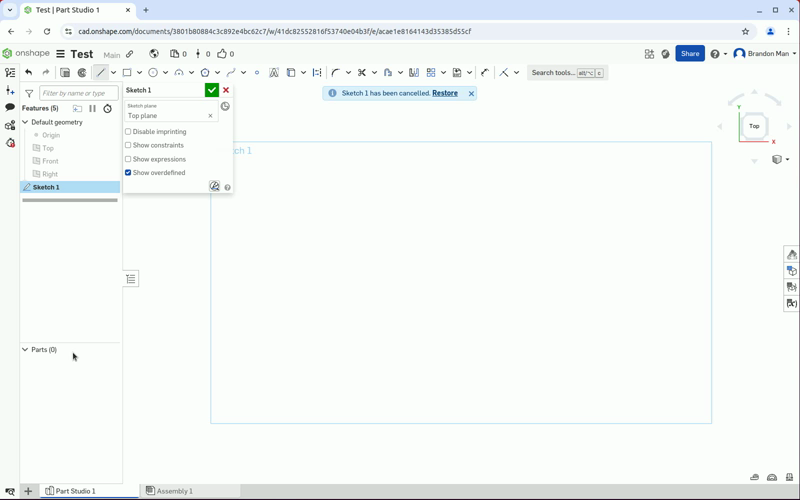
key_down(shift)
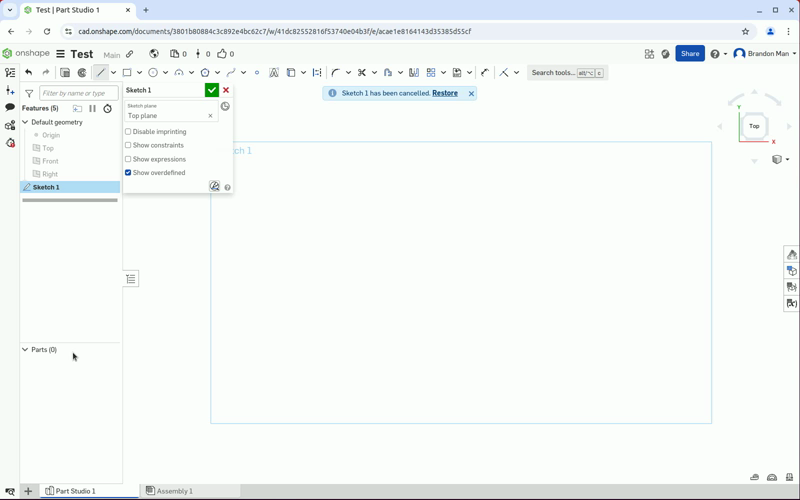
mouse_move(456, 287)
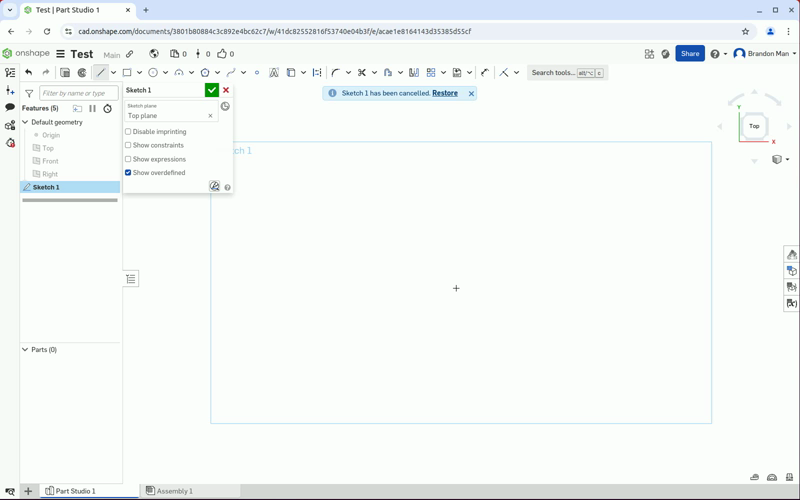
click(456, 287)
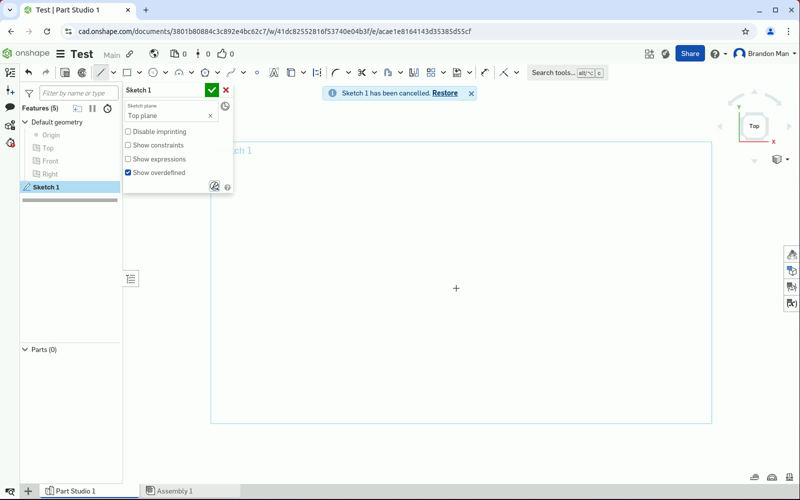
key_up(shift)
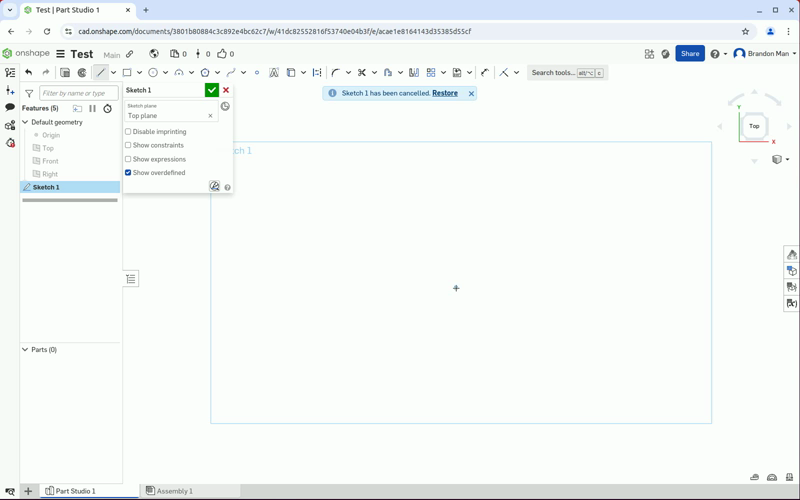
key_down(shift)
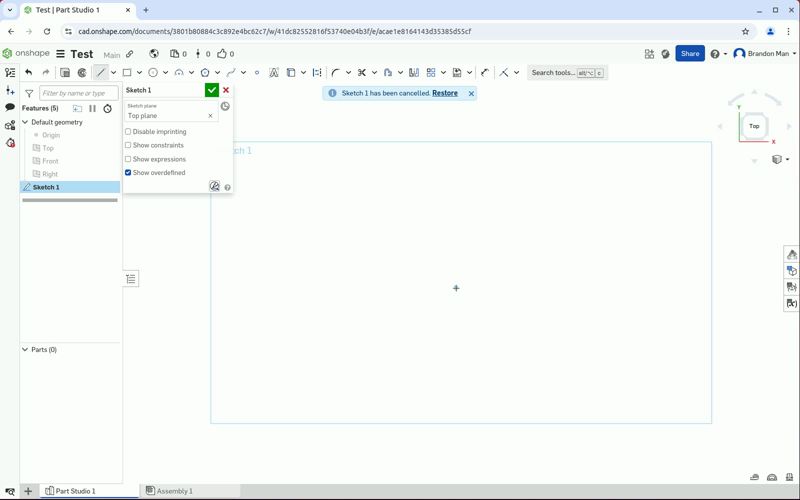
mouse_move(486, 287)
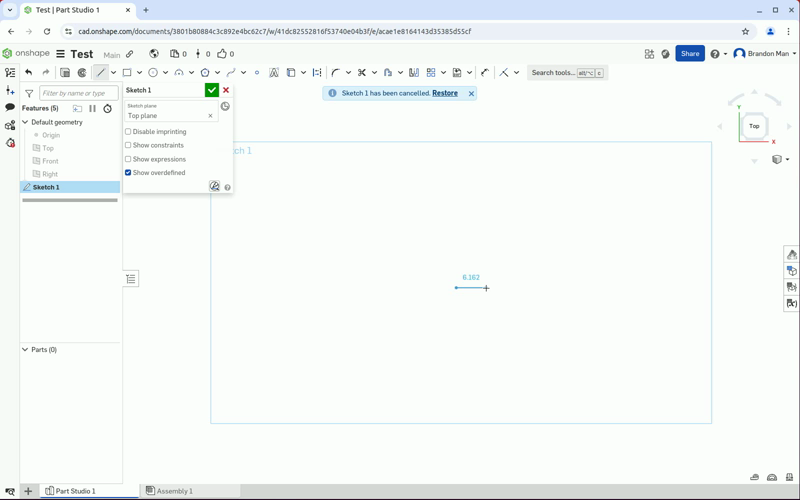
mouse_move(466, 287)
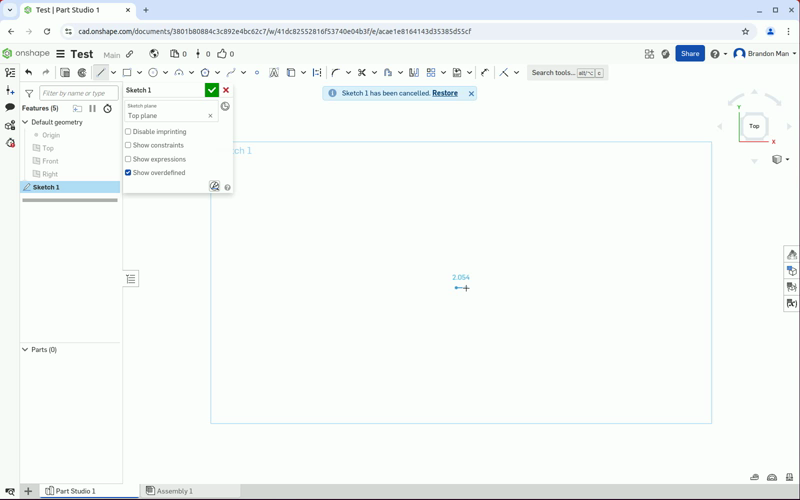
click(466, 287)
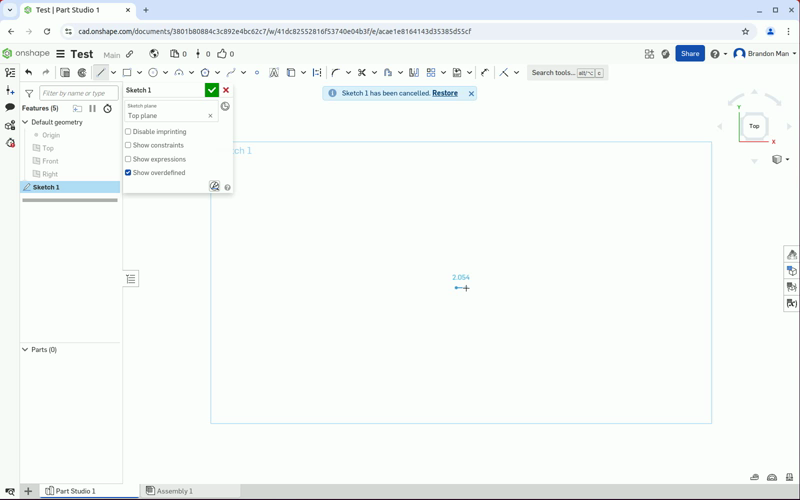
key_up(shift)
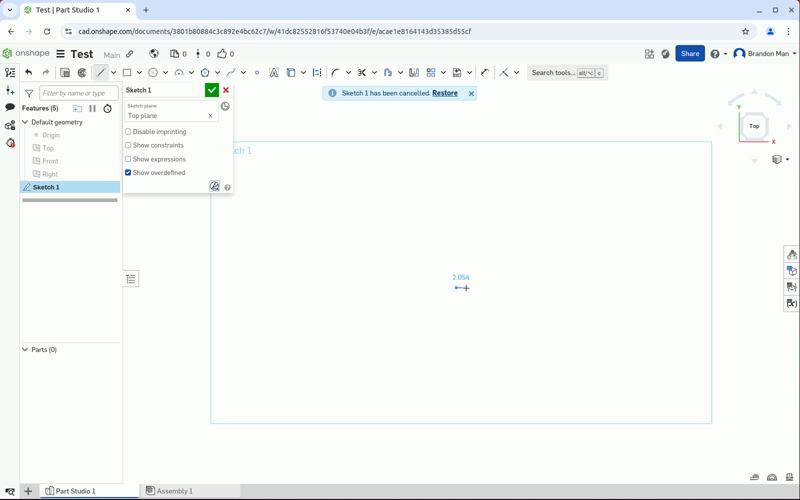
key_down(shift)
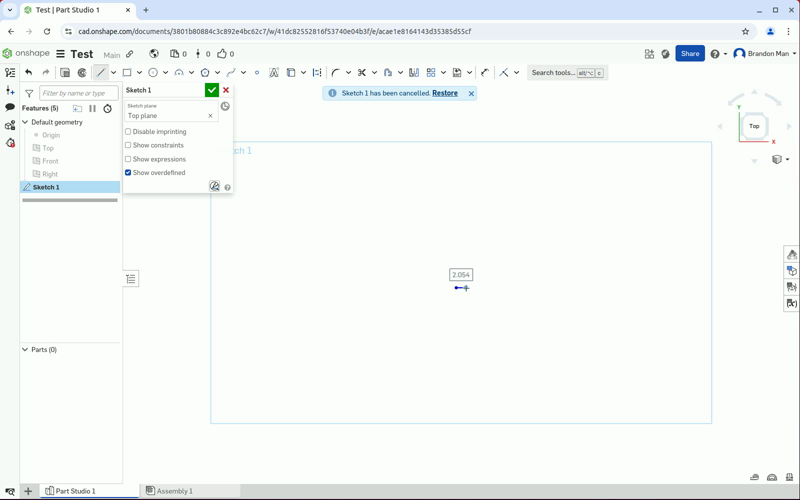
mouse_move(496, 287)
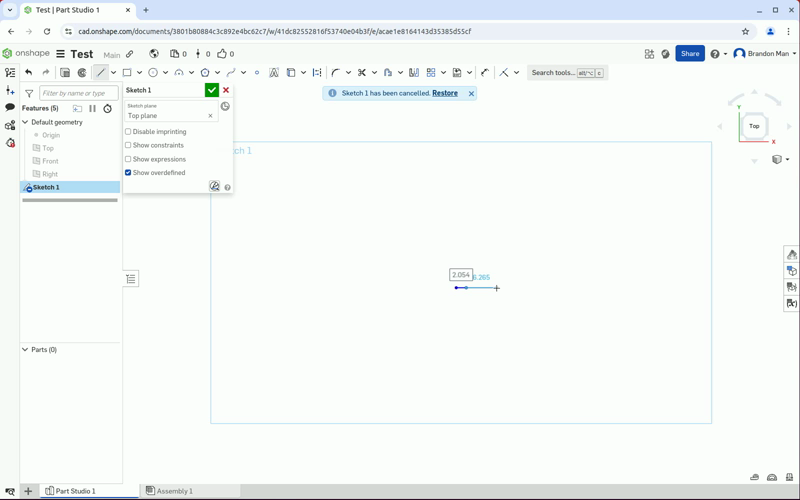
mouse_move(466, 277)
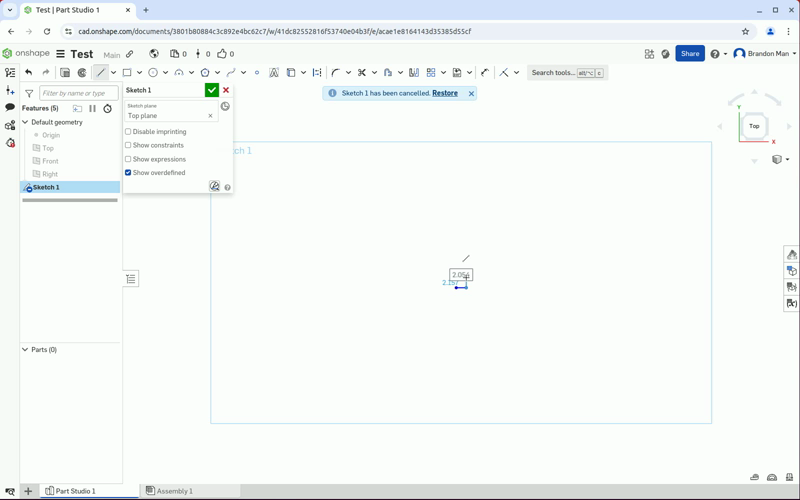
click(466, 277)
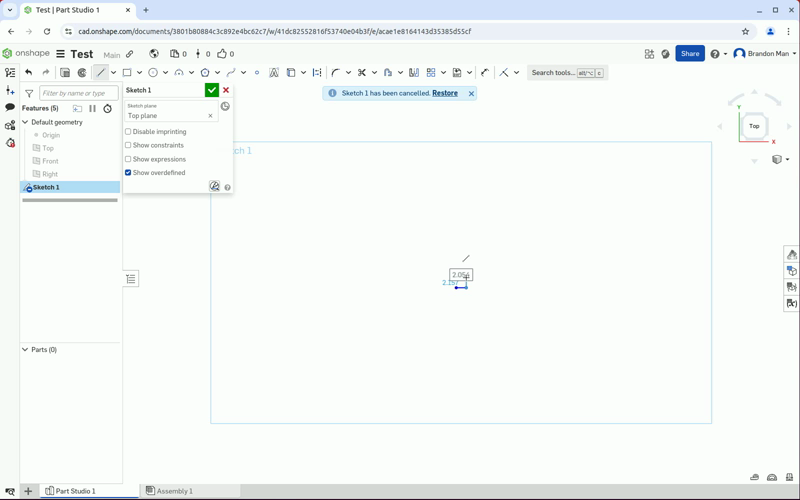
key_up(shift)
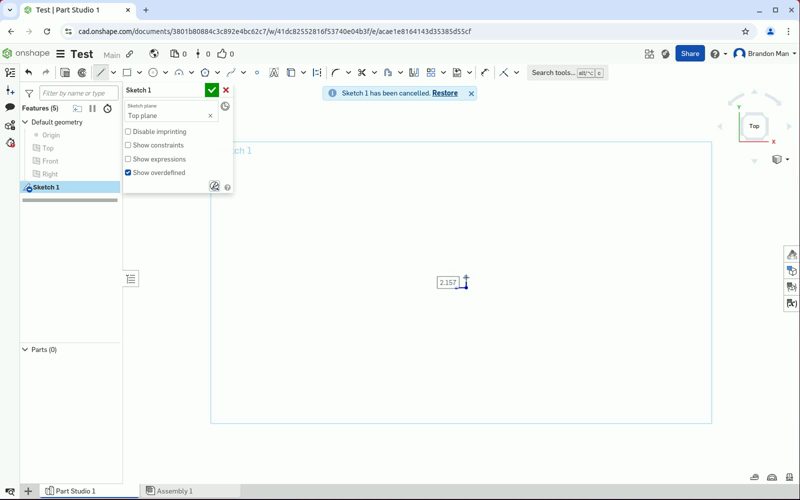
key_down(shift)
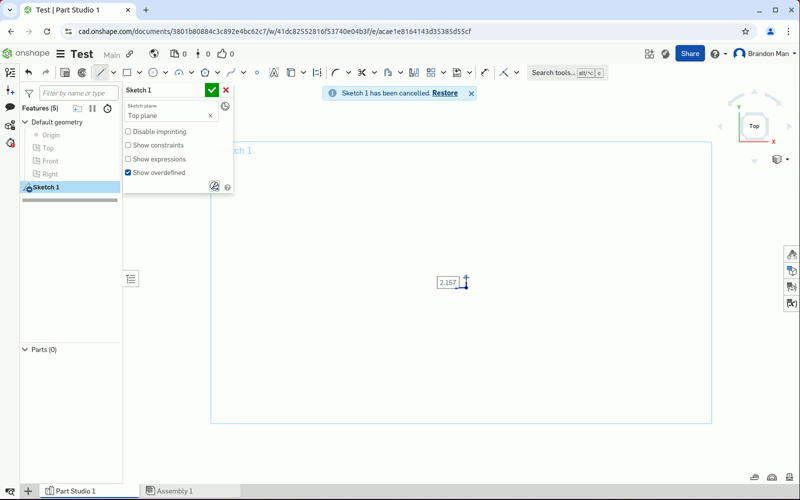
mouse_move(496, 277)
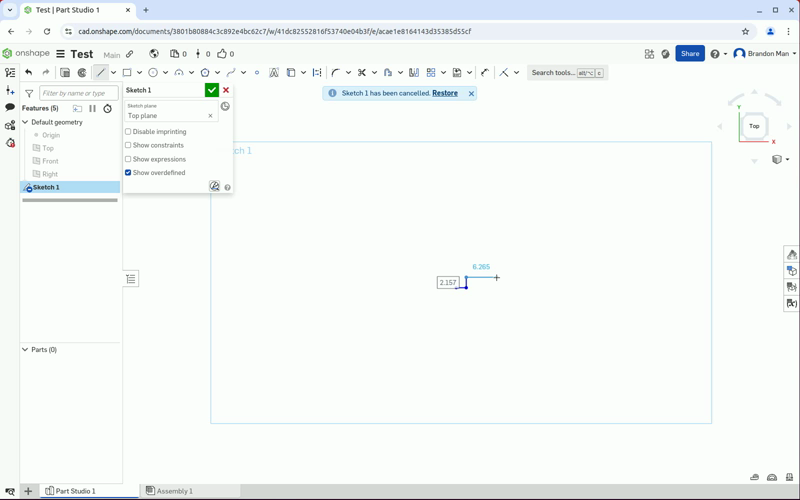
mouse_move(456, 277)
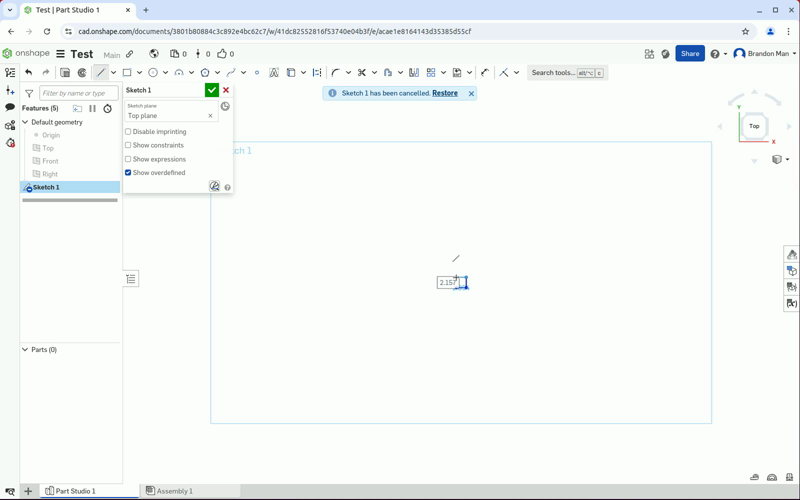
click(456, 277)
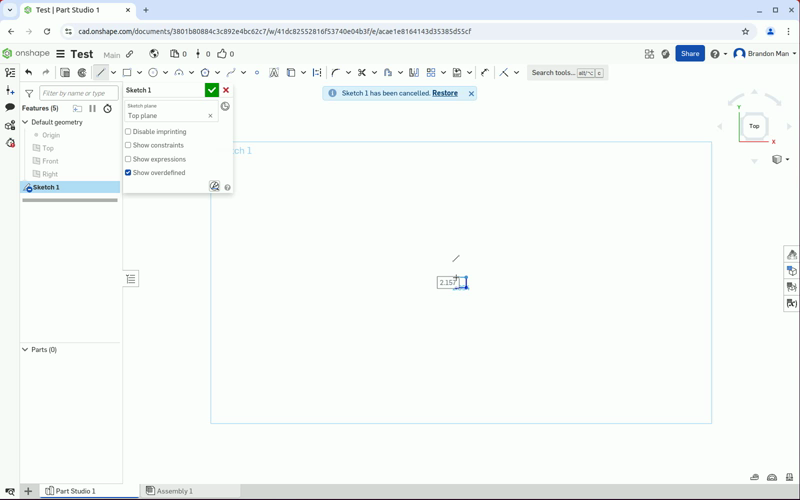
key_up(shift)
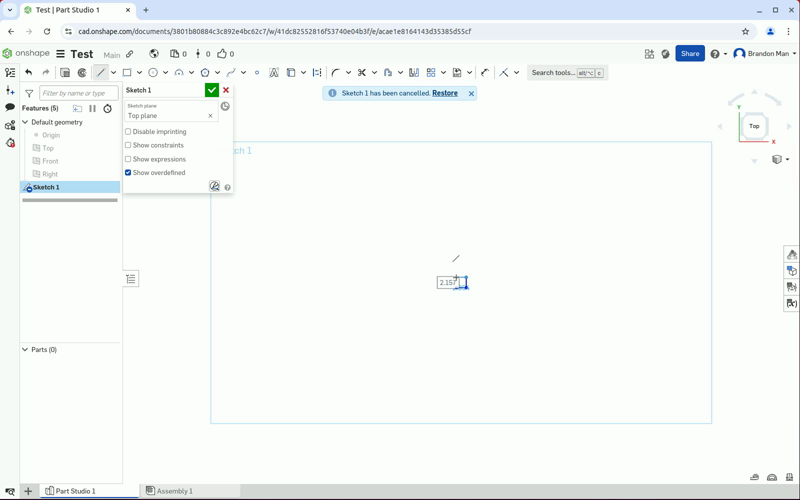
mouse_move(486, 277)
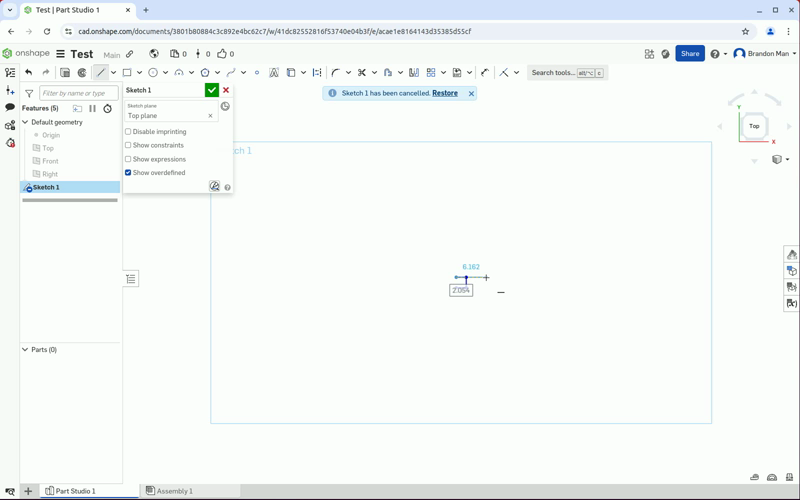
key_down(shift)
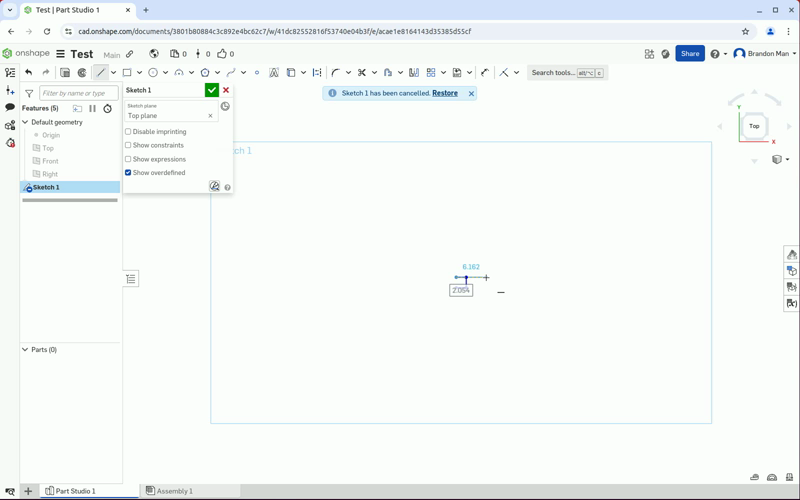
mouse_move(456, 287)
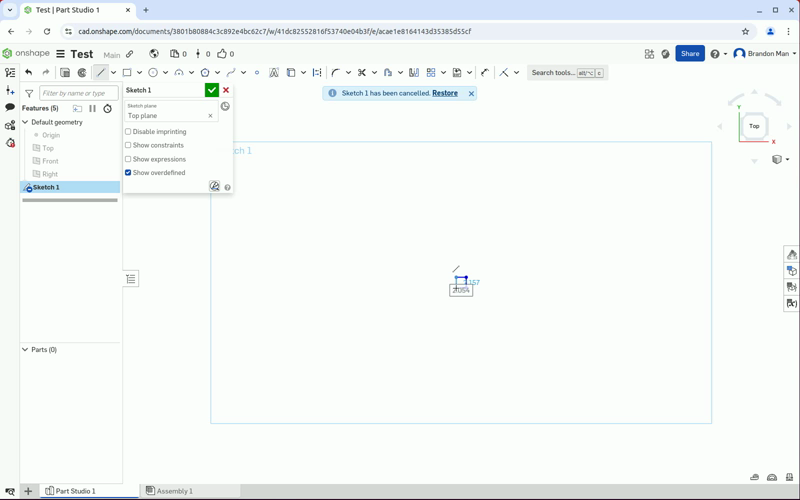
key_up(shift)
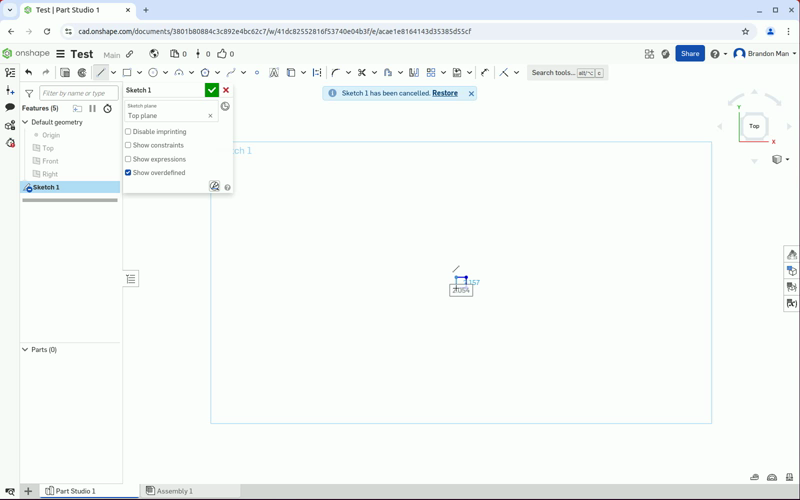
click(456, 287)
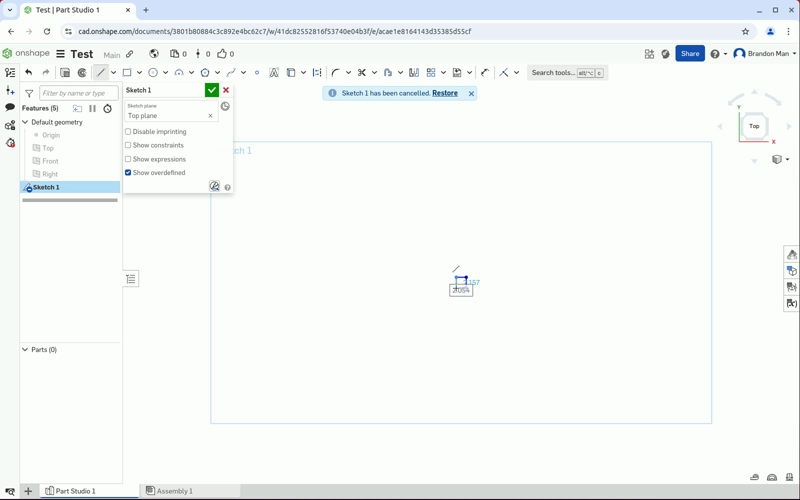
key(esc)
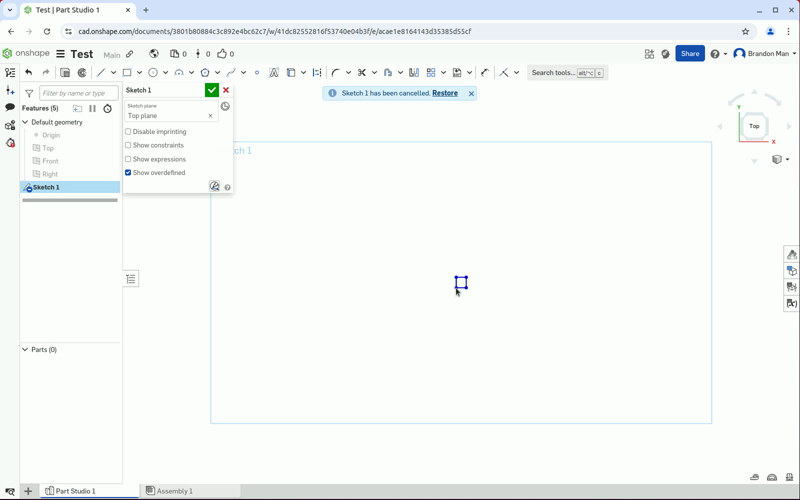
mouse_move(466, 285)
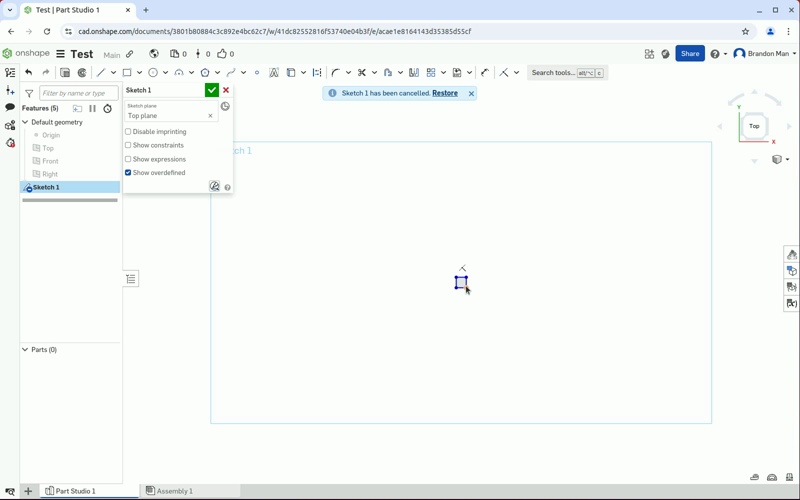
scroll(6)
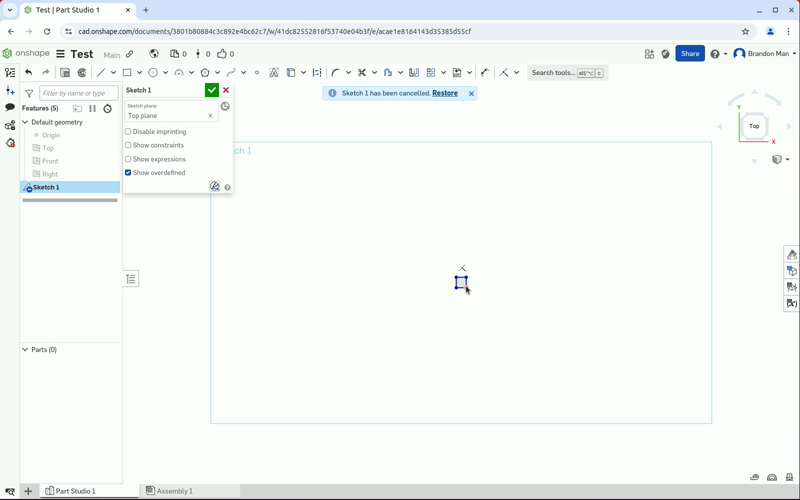
scroll(6)
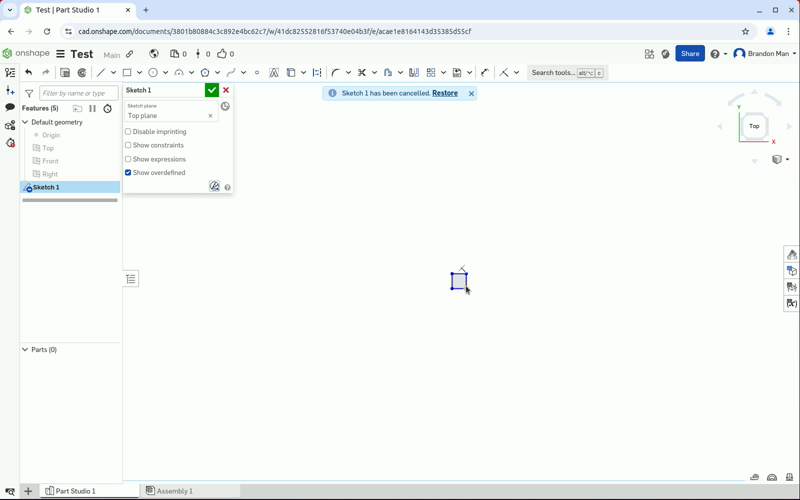
scroll(6)
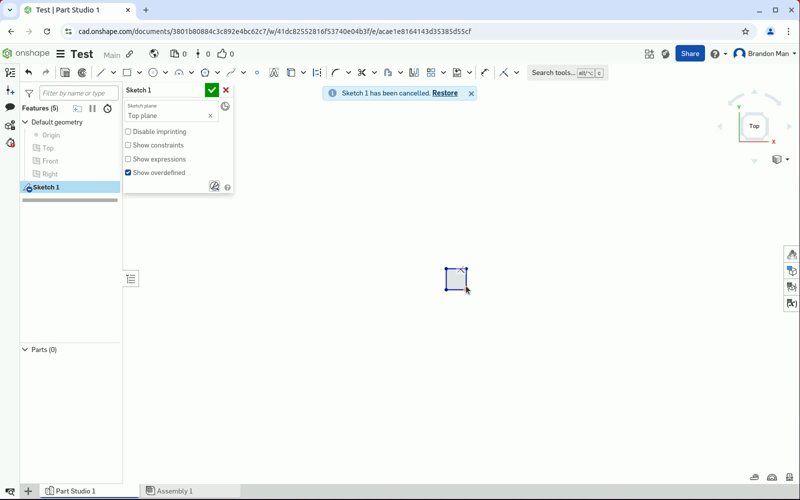
scroll(6)
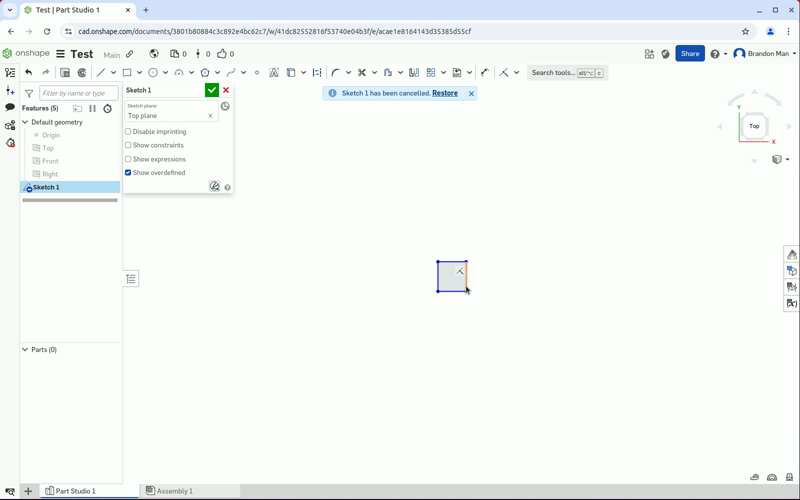
scroll(6)
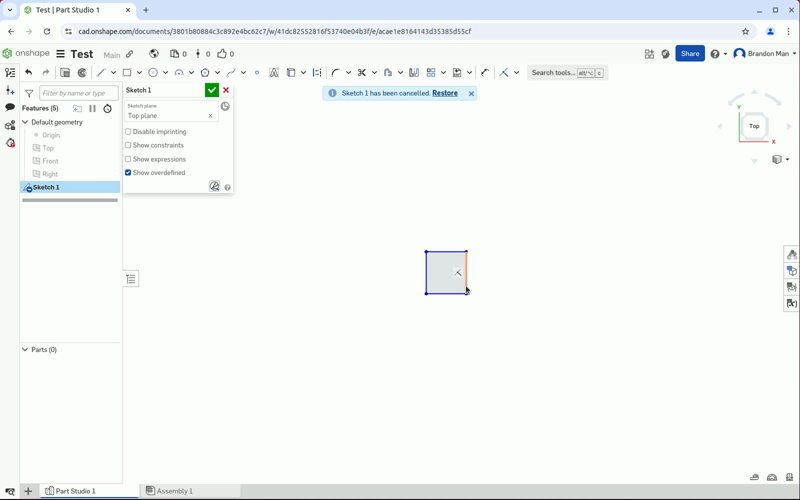
scroll(6)
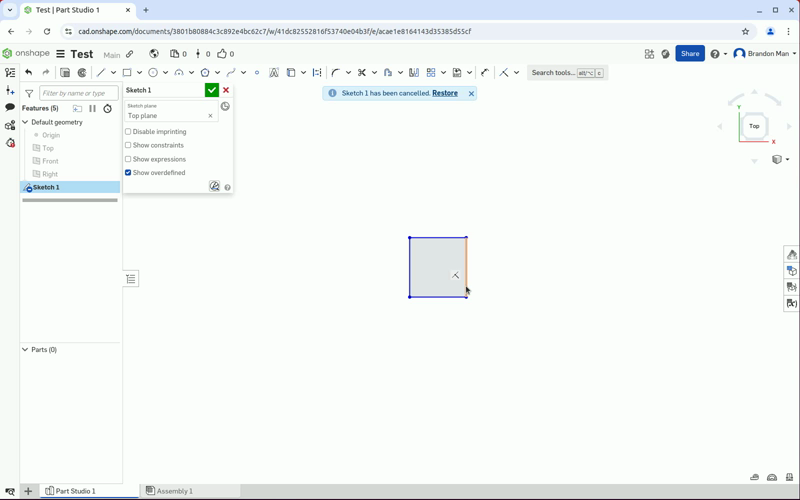
scroll(6)
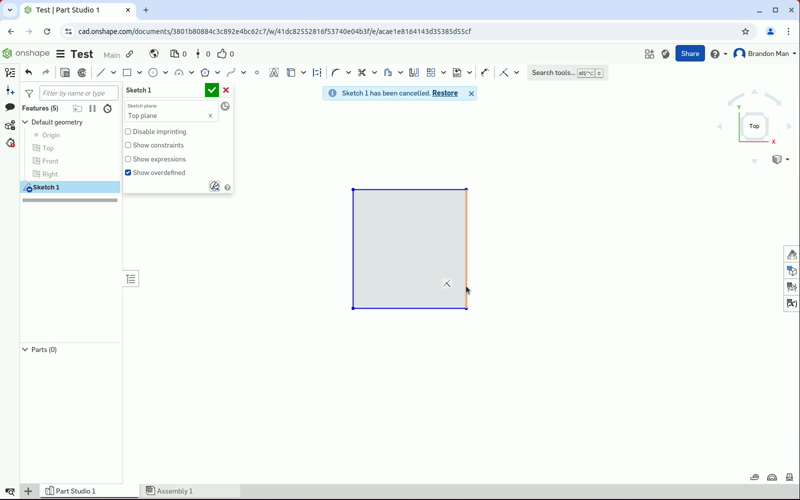
click(466, 285)
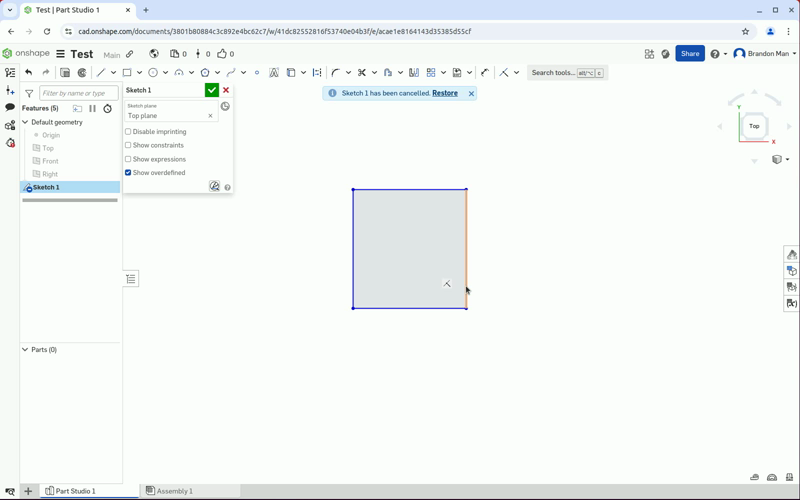
scroll(-6)
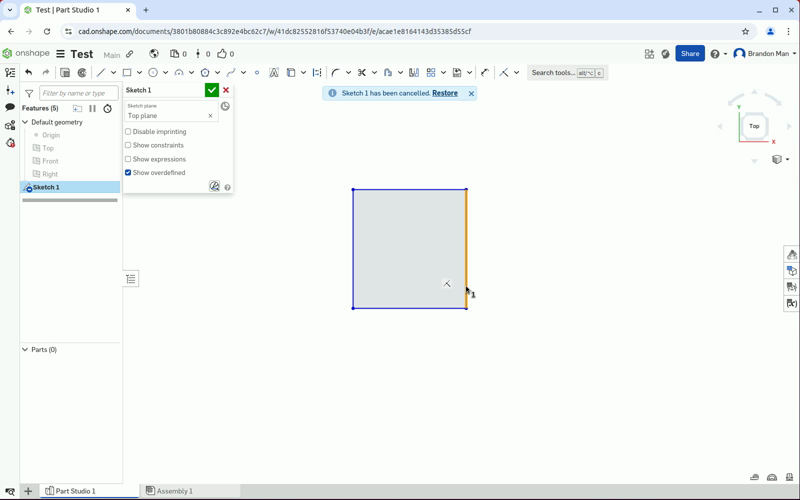
scroll(-6)
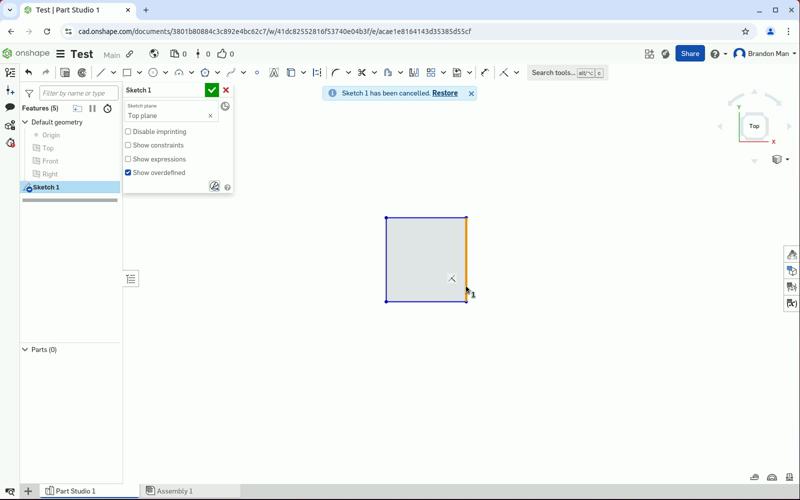
scroll(-6)
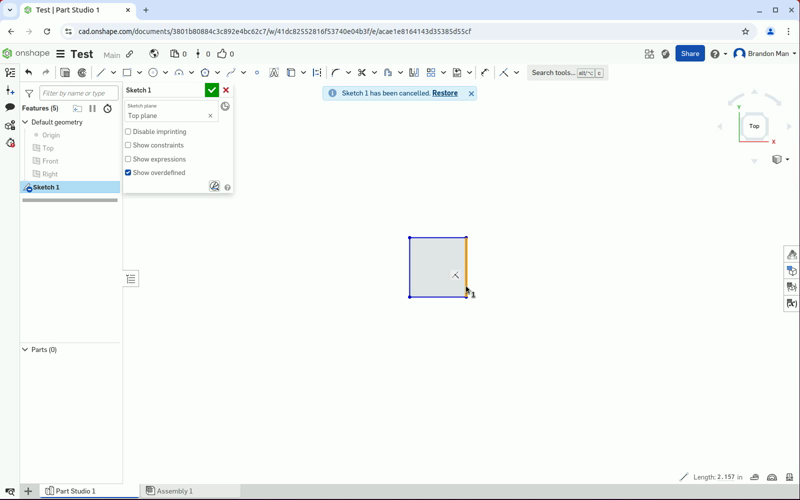
scroll(-6)
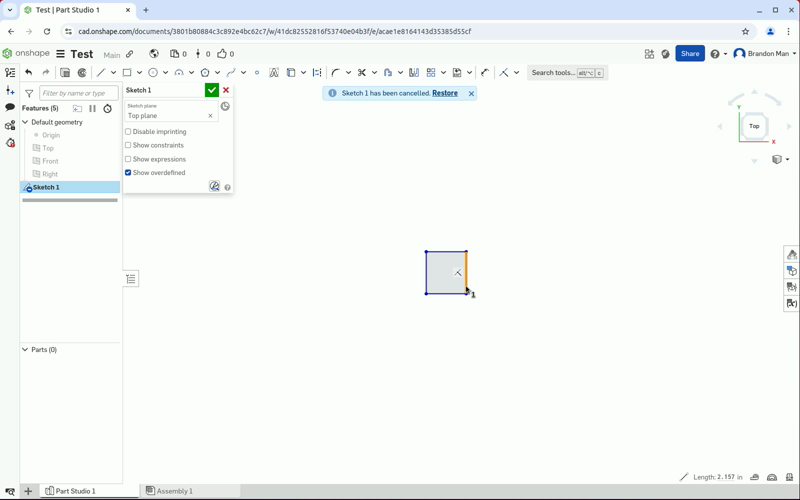
scroll(-6)
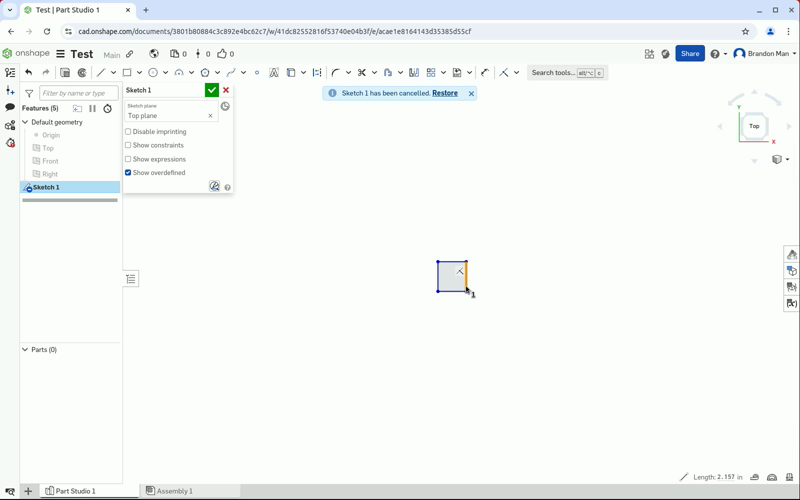
scroll(-6)
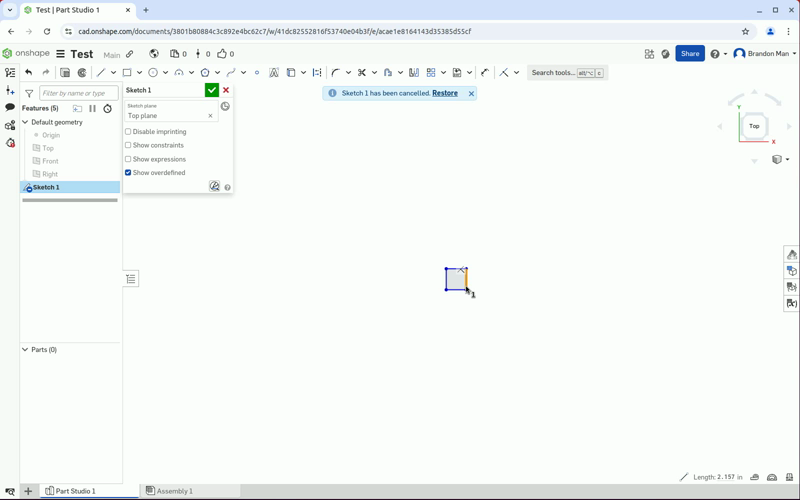
scroll(-6)
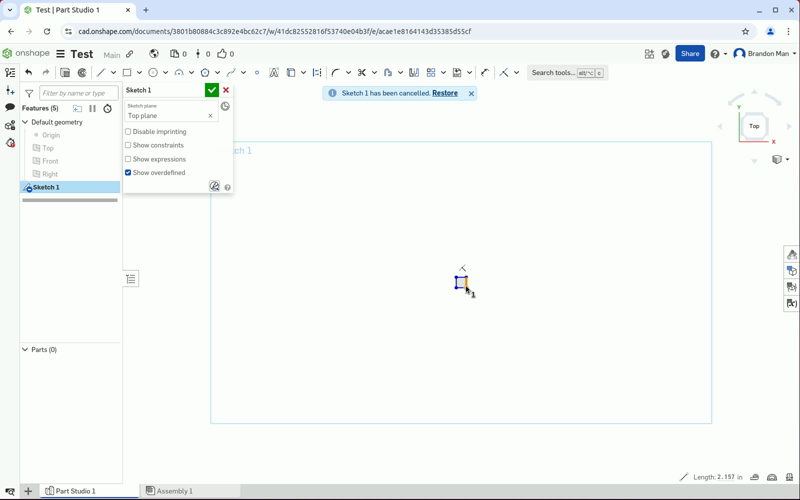
mouse_move(73, 352)
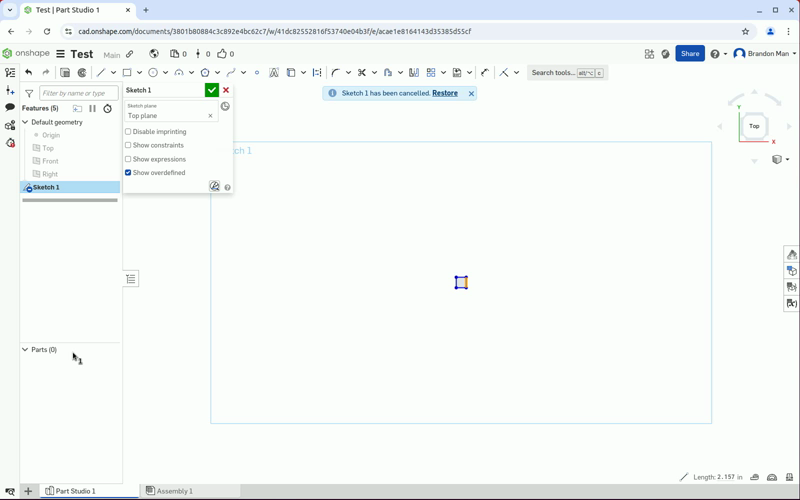
key(shift+y)
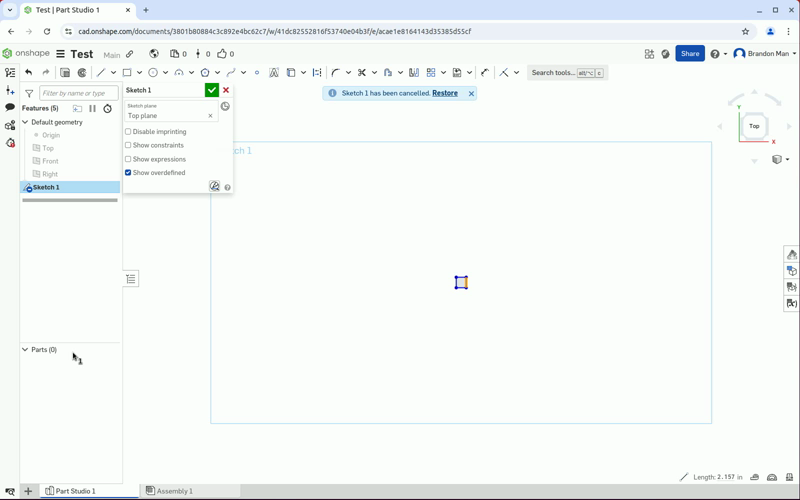
key(shift+e)
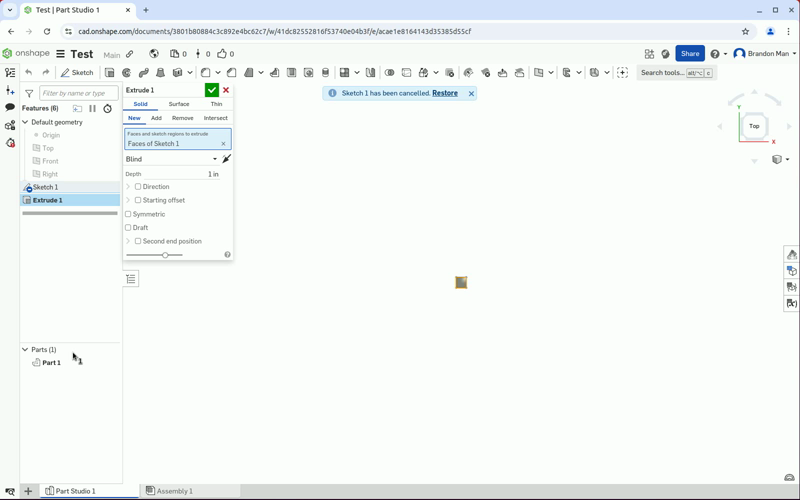
mouse_move(143, 106)
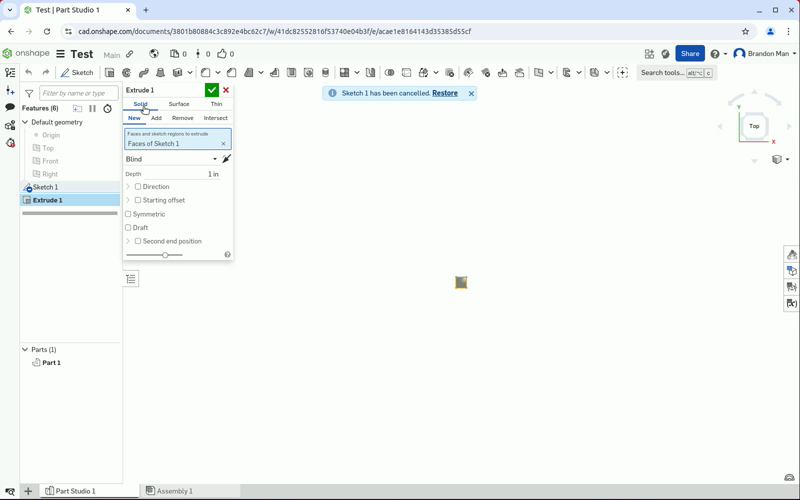
click(143, 106)
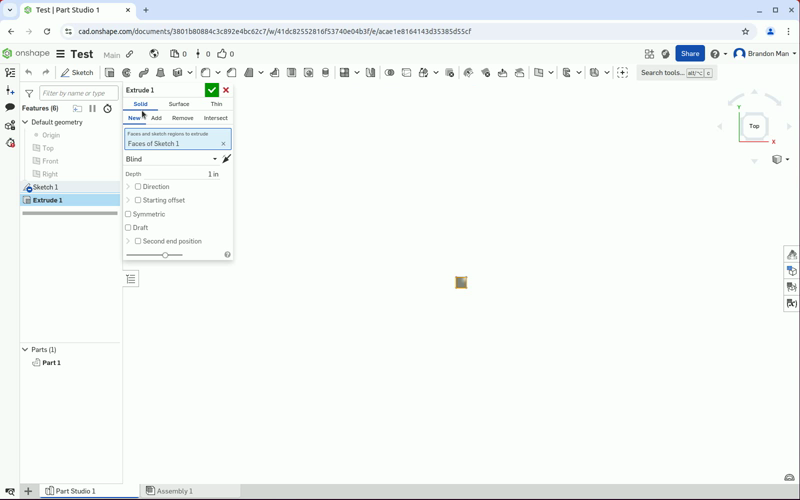
mouse_move(137, 120)
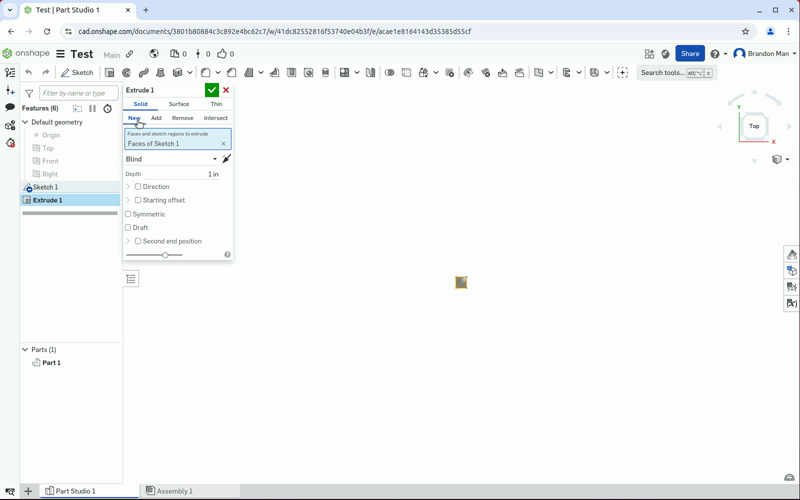
click(137, 120)
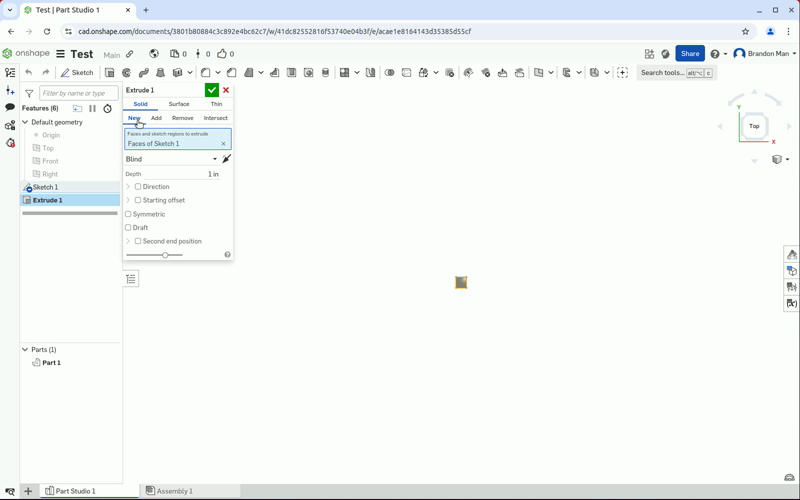
key(tab, 4)
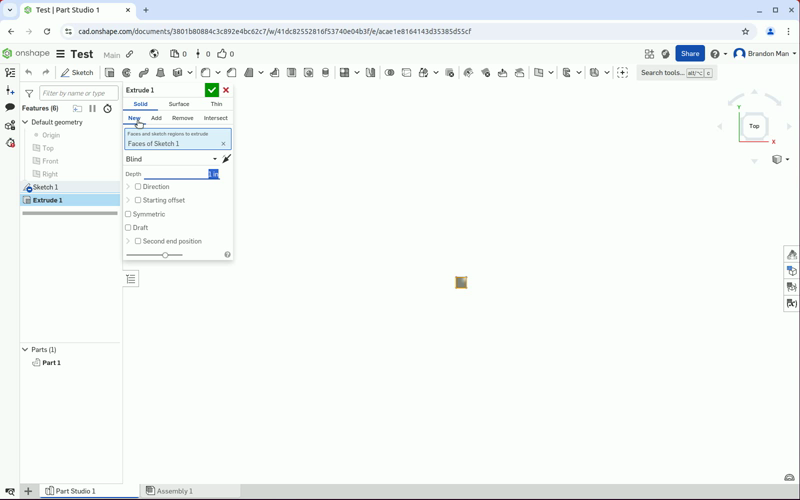
text(9.628)
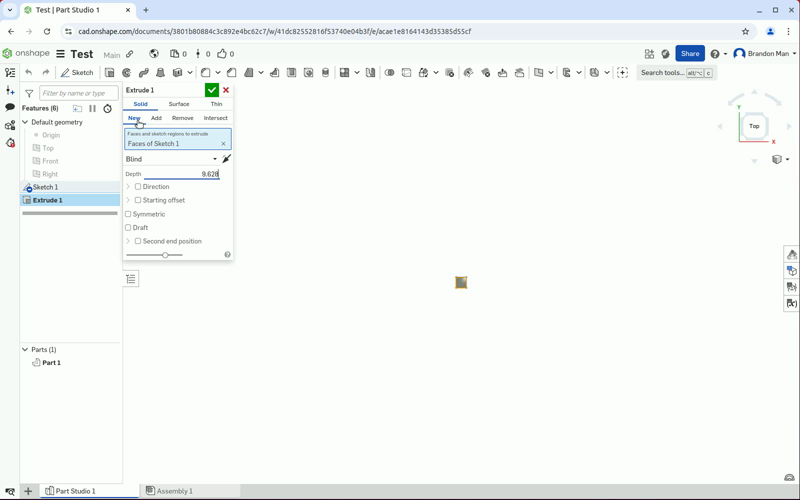
key(enter)
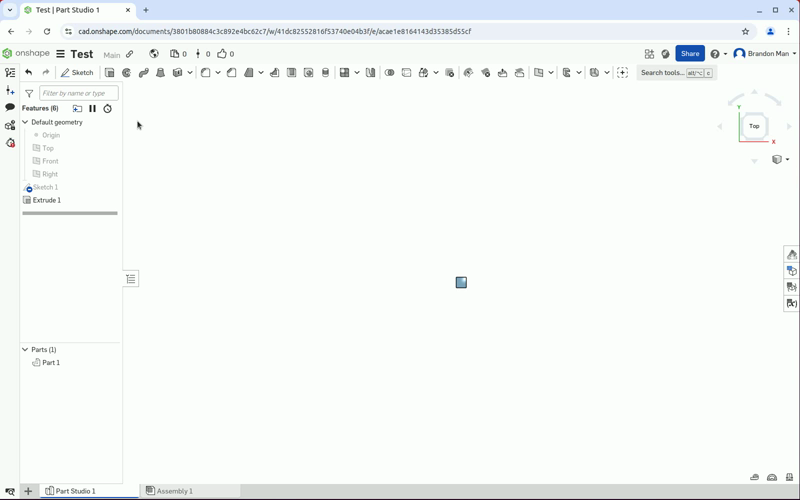
key(shift+h)
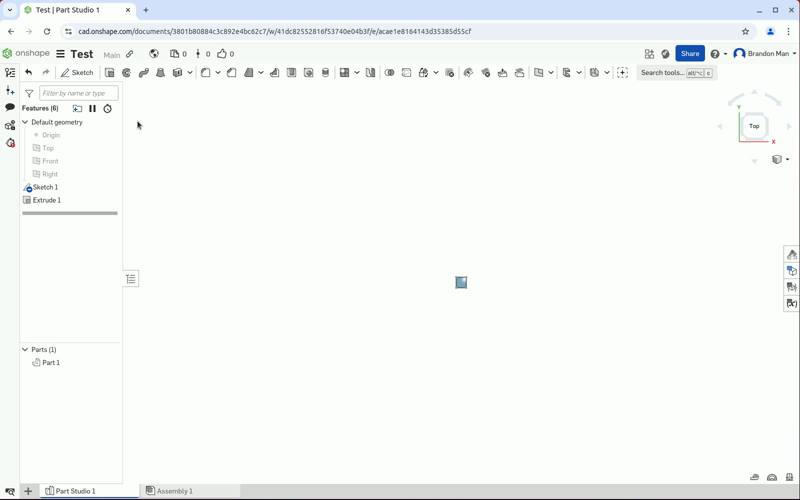
key(shift+h)
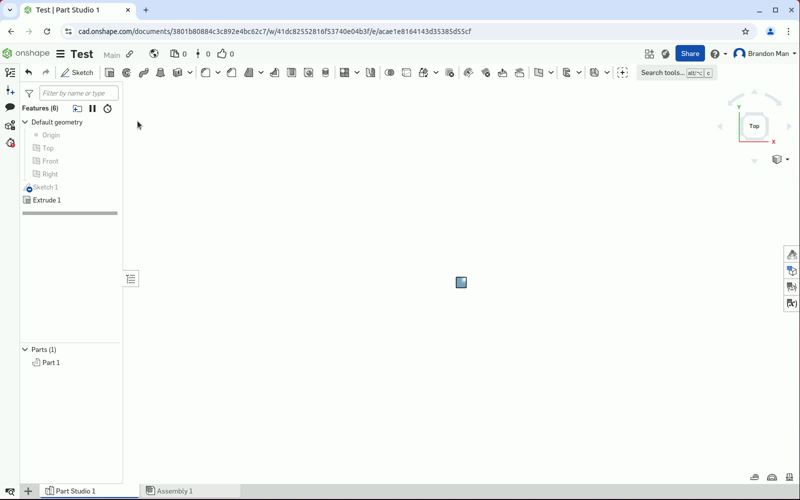
mouse_move(73, 189)
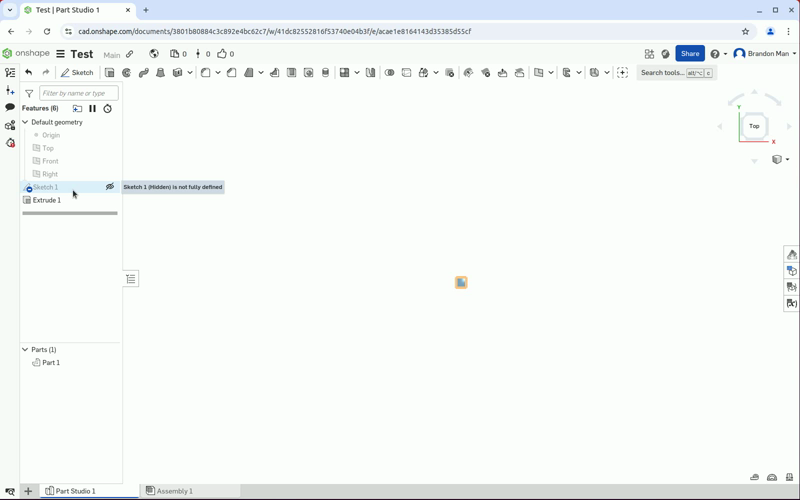
click(73, 189)
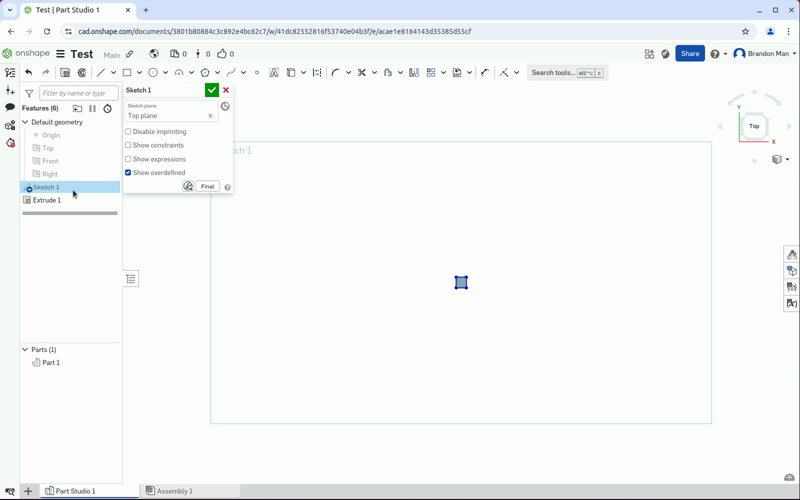
mouse_move(229, 92)
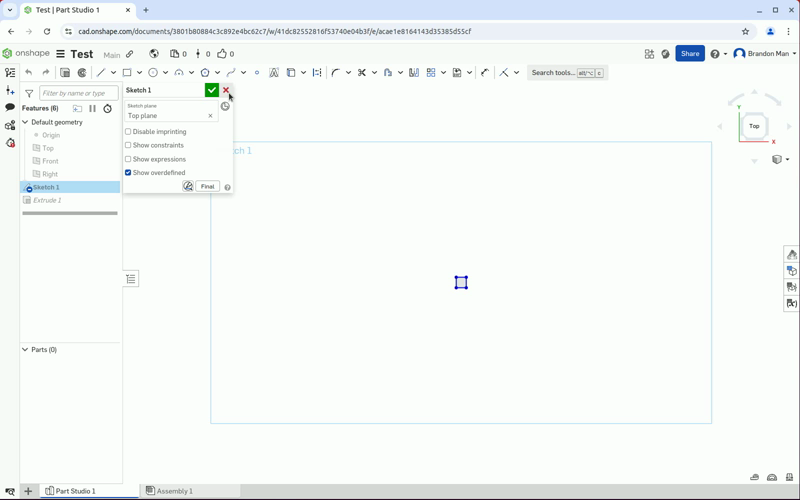
click(229, 92)
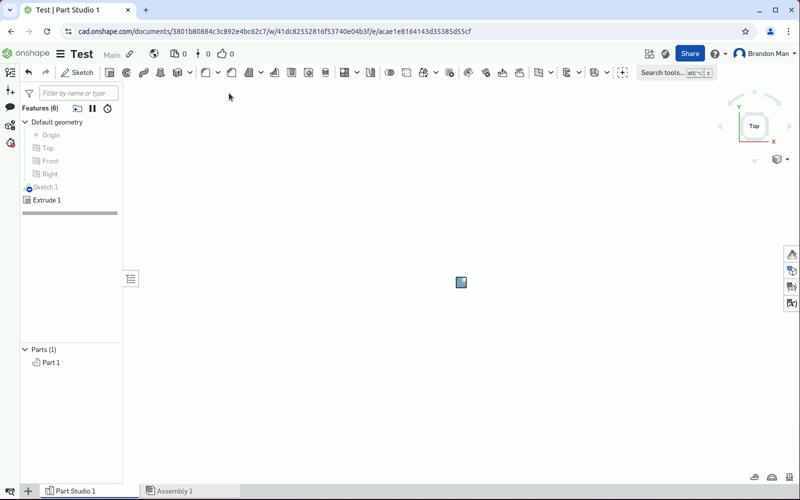
mouse_move(73, 352)
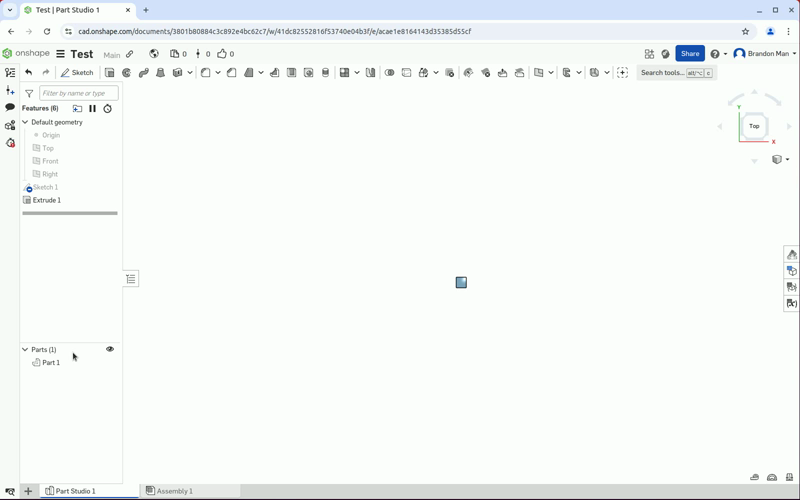
key(y)
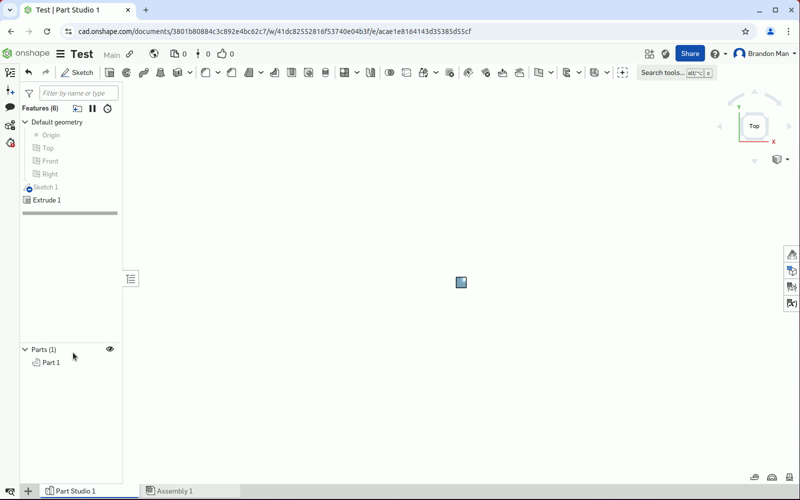
key(shift+p)
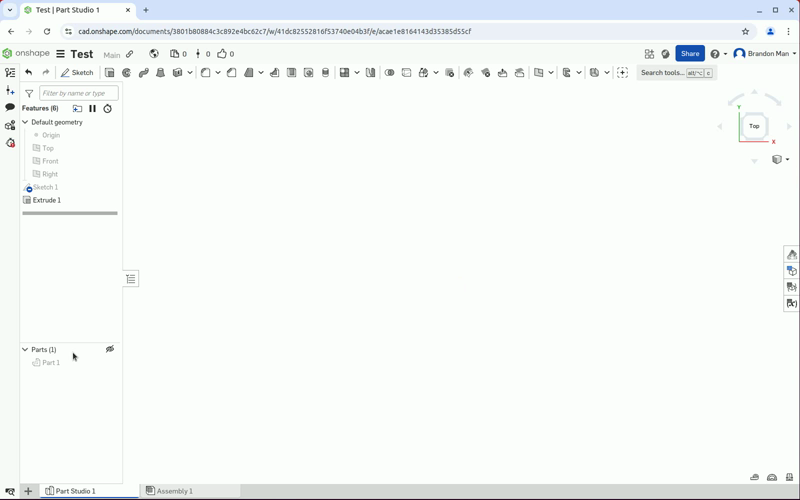
key(space)
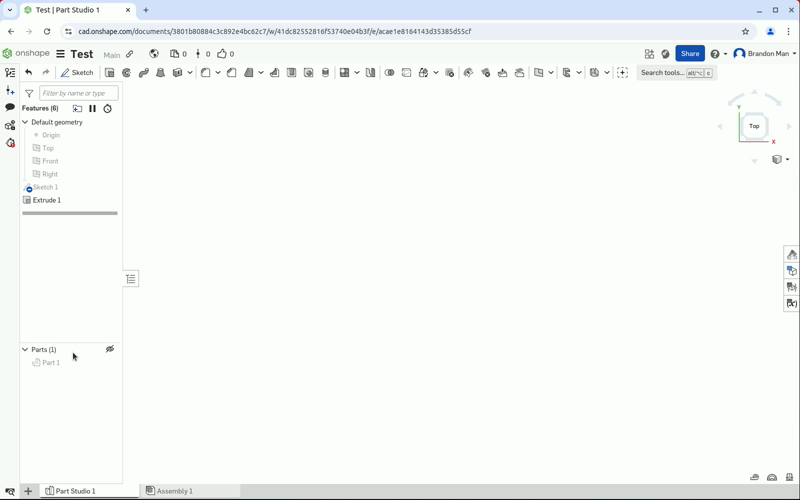
key_down(shift)
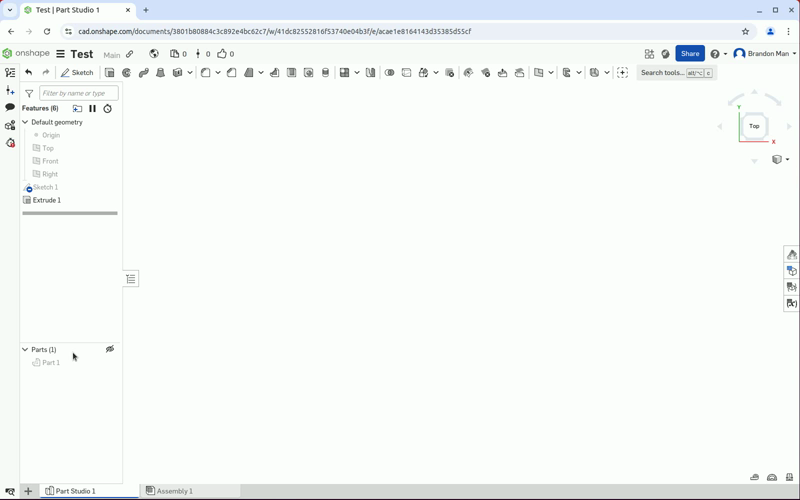
key(up)
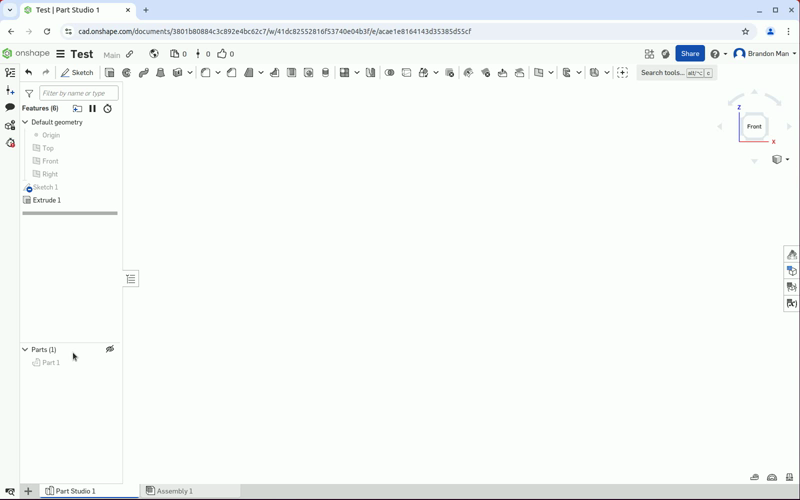
key_up(shift)
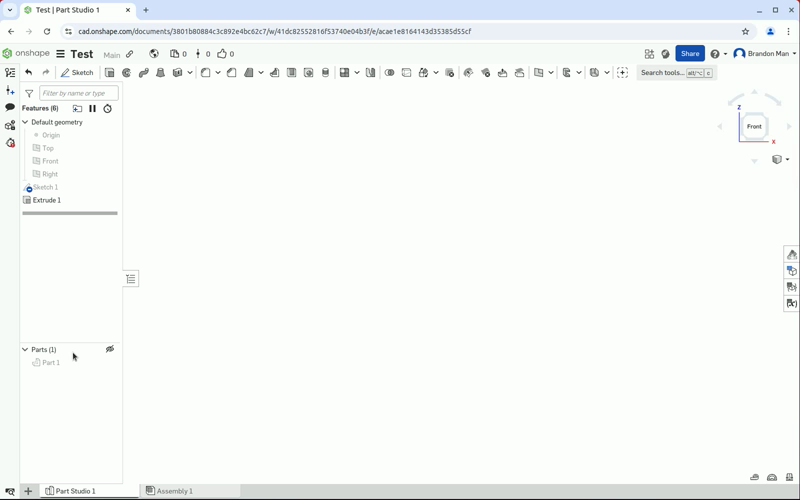
mouse_move(73, 352)
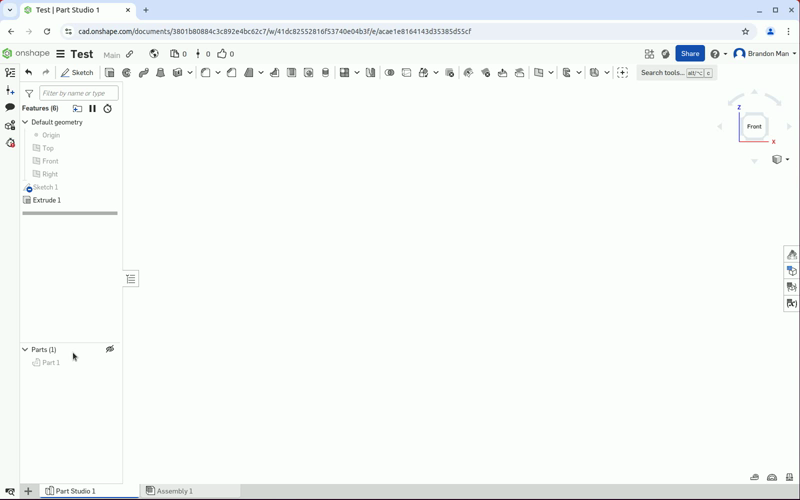
key(shift+y)
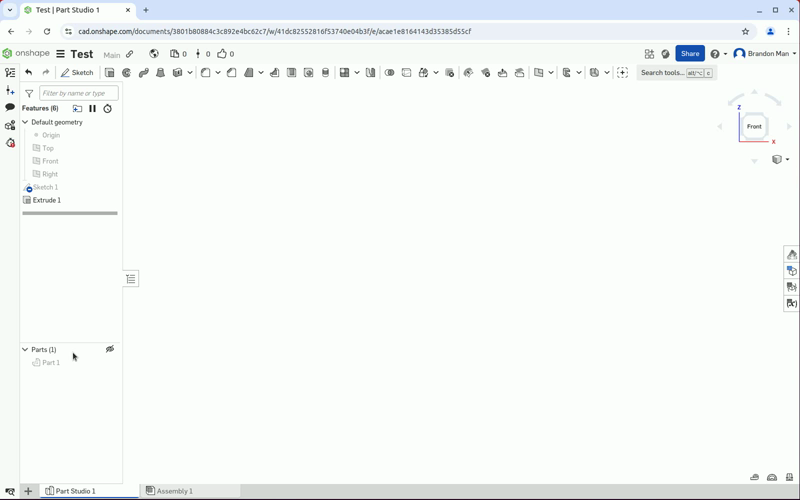
key(shift+s)
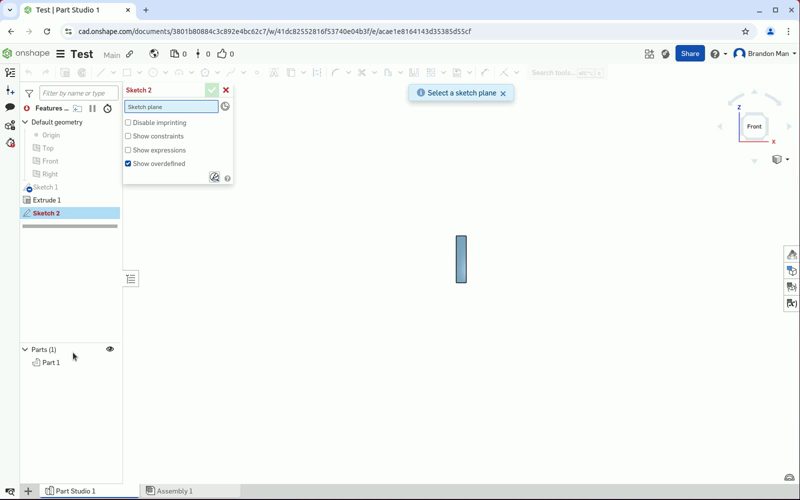
mouse_move(73, 163)
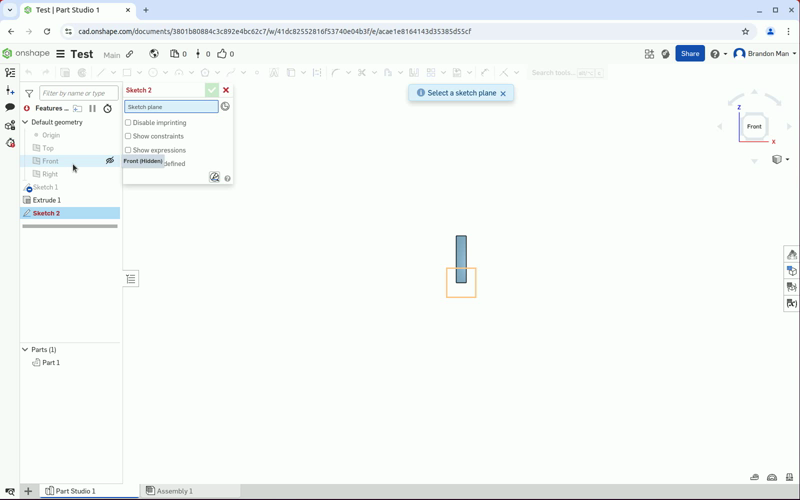
click(73, 163)
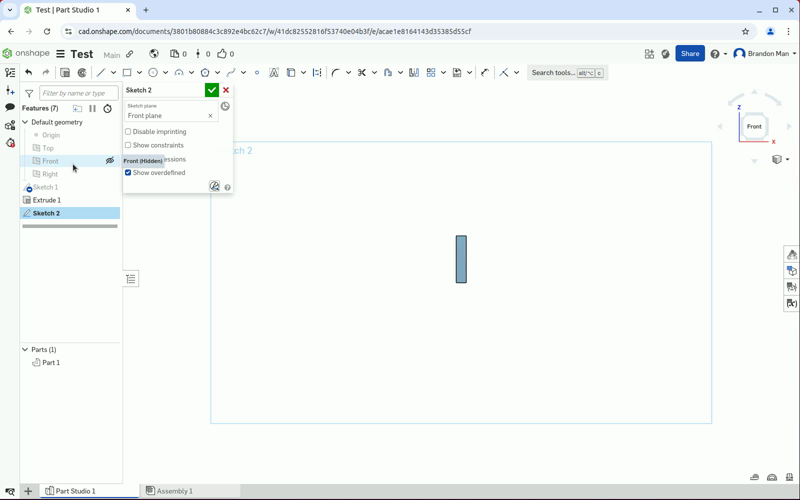
mouse_move(73, 352)
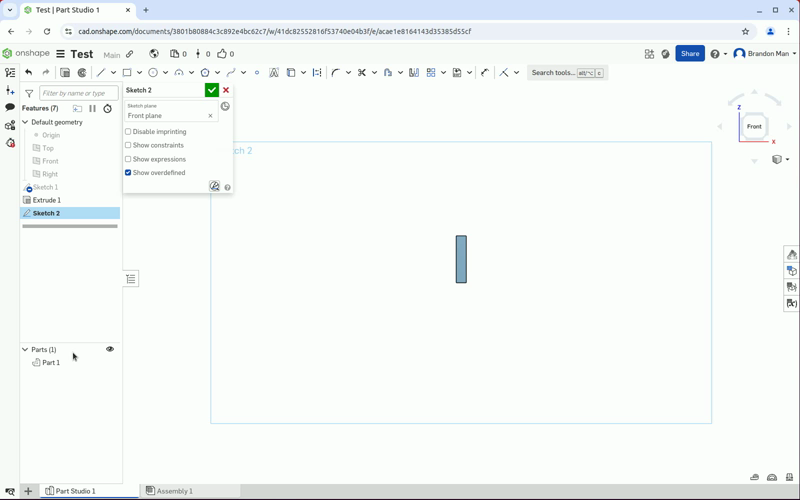
key(y)
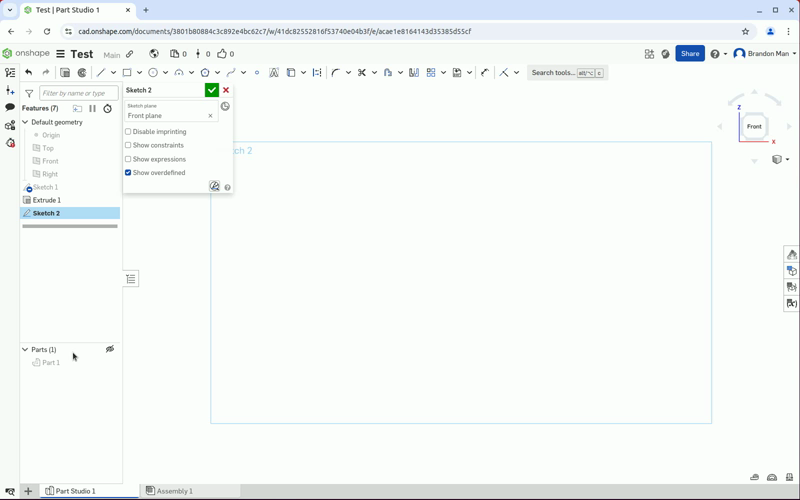
key(l)
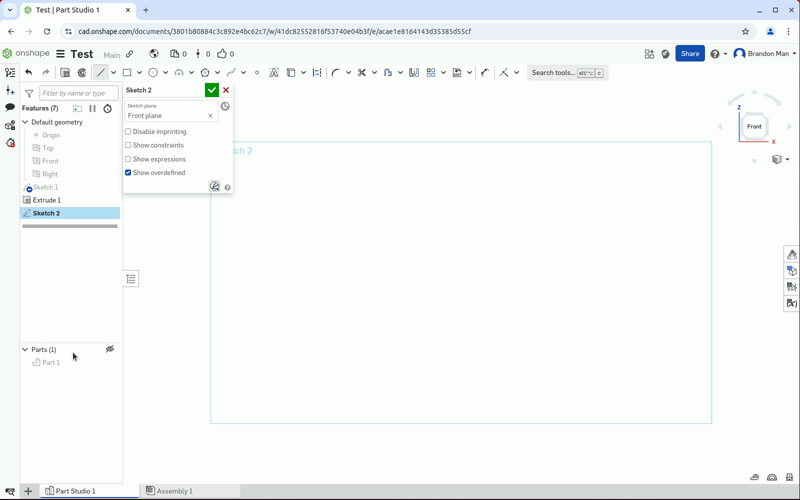
key_down(shift)
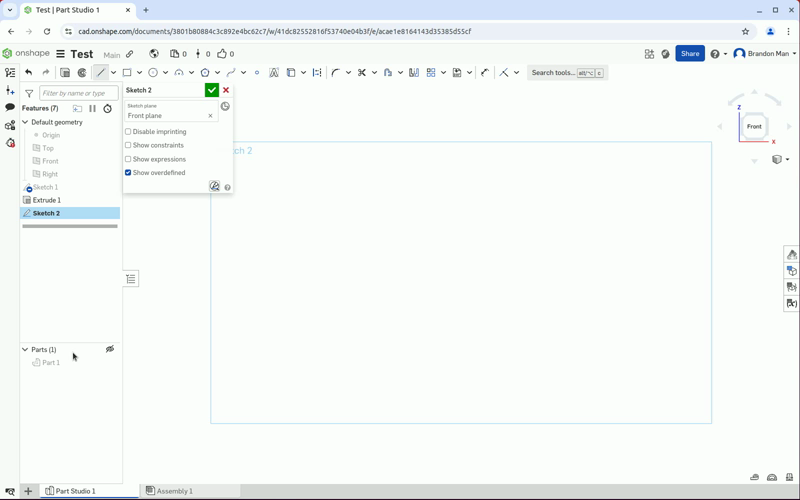
mouse_move(348, 329)
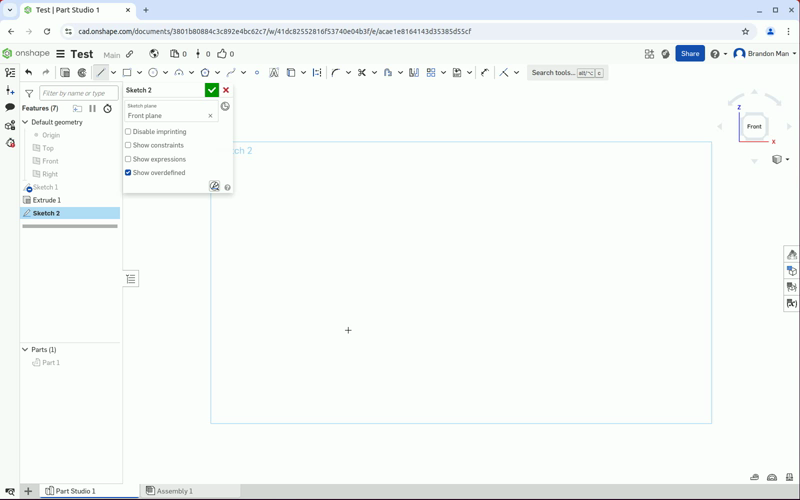
click(348, 329)
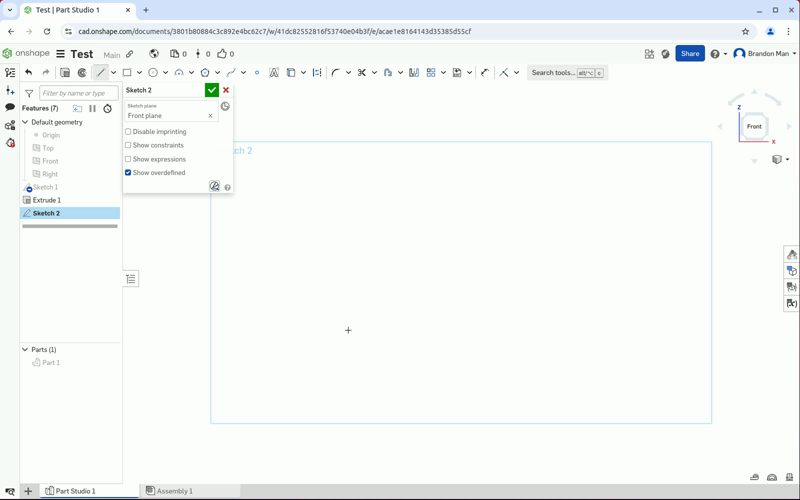
key_up(shift)
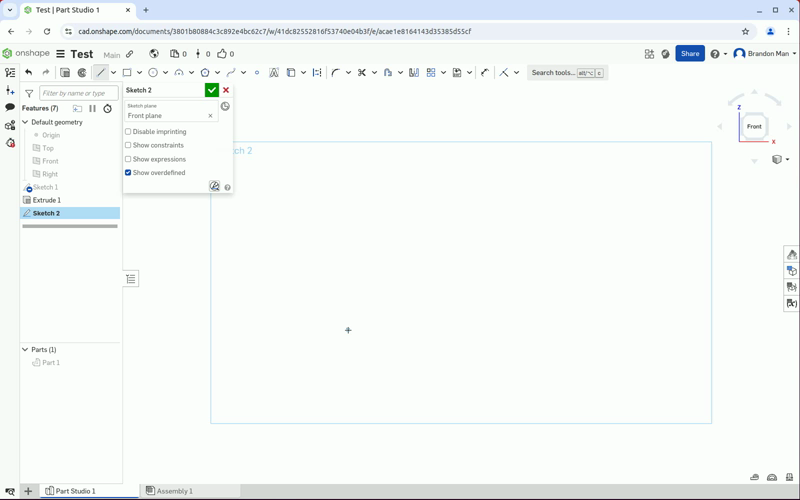
key_down(shift)
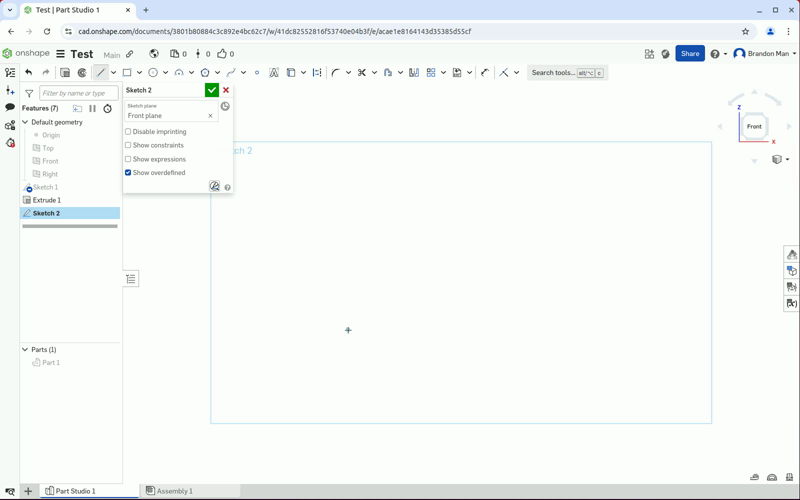
mouse_move(378, 329)
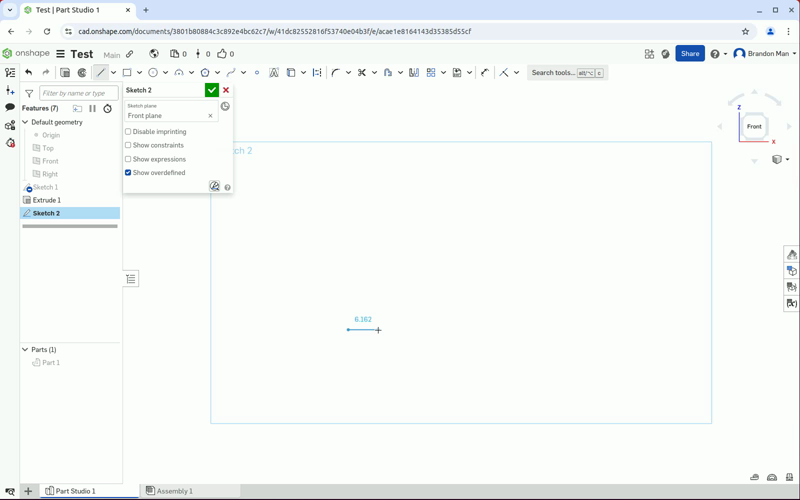
mouse_move(383, 329)
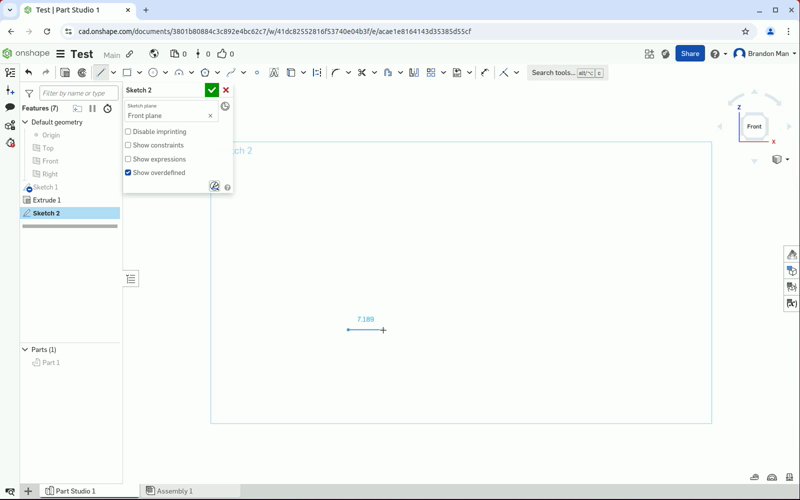
click(383, 329)
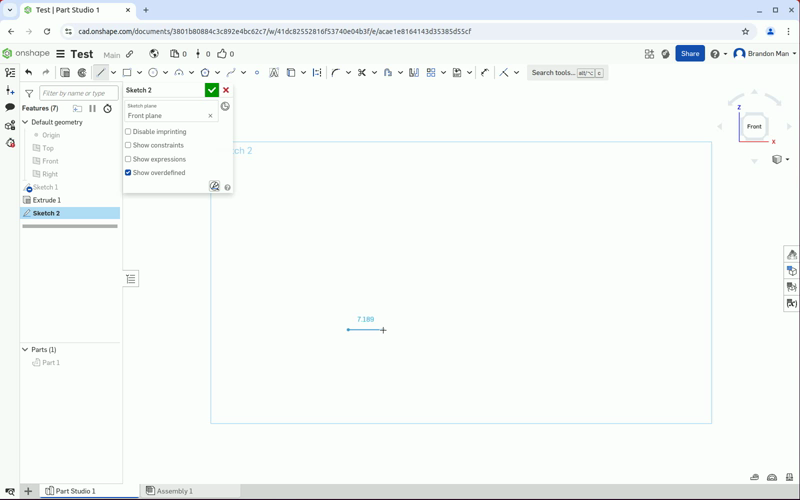
key_up(shift)
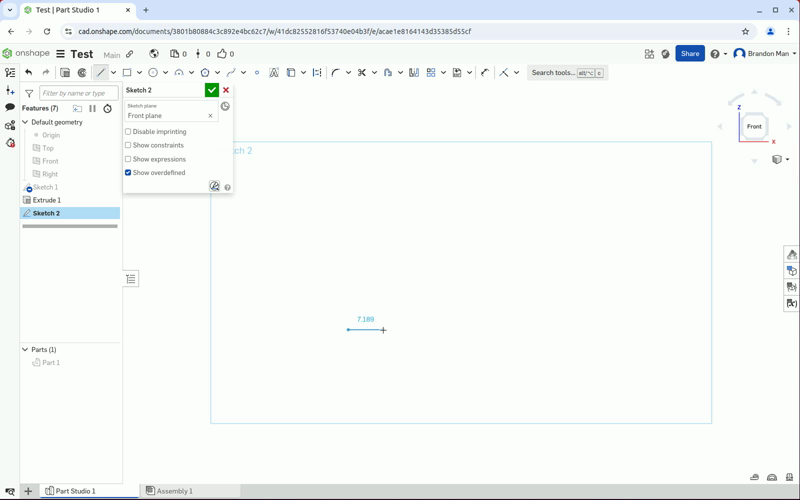
key_down(shift)
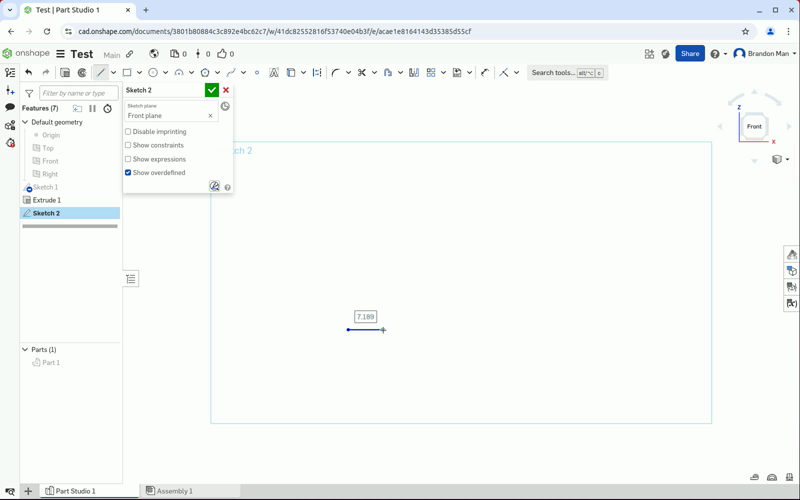
mouse_move(413, 329)
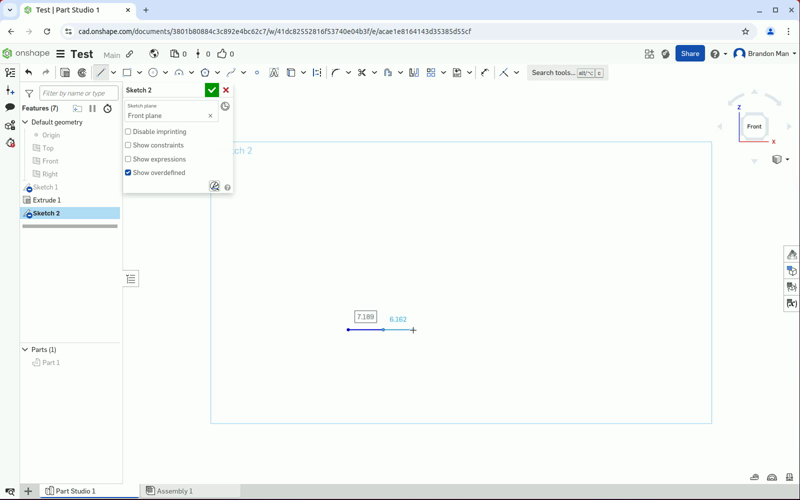
mouse_move(383, 313)
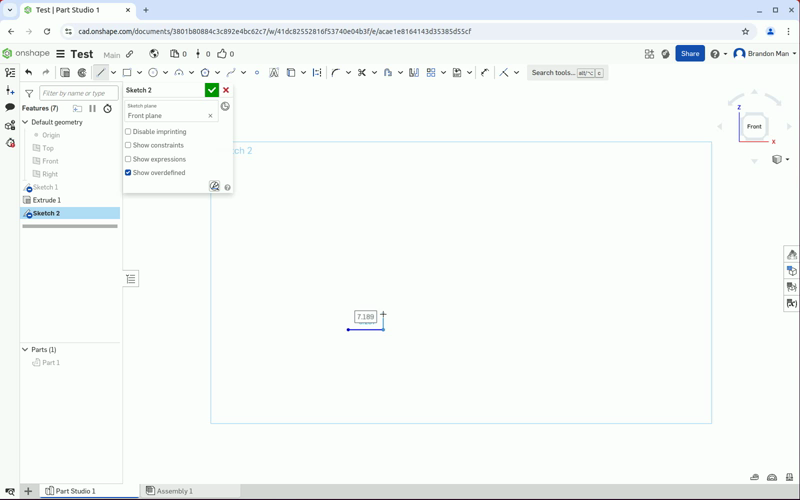
click(383, 313)
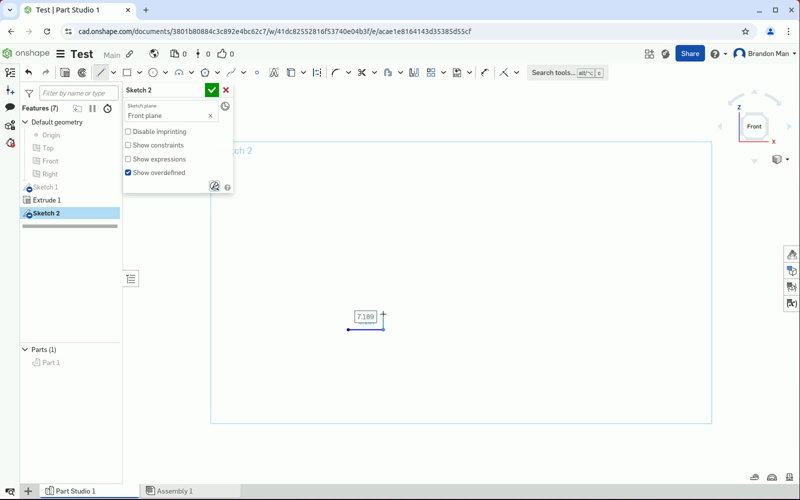
key_up(shift)
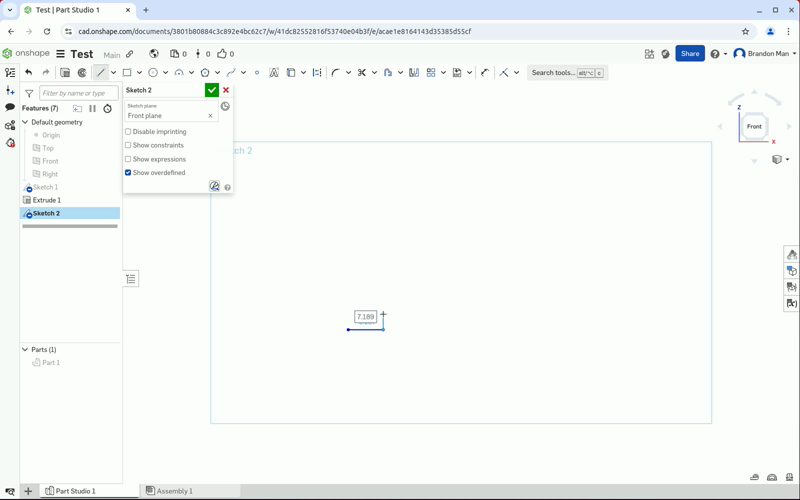
key_down(shift)
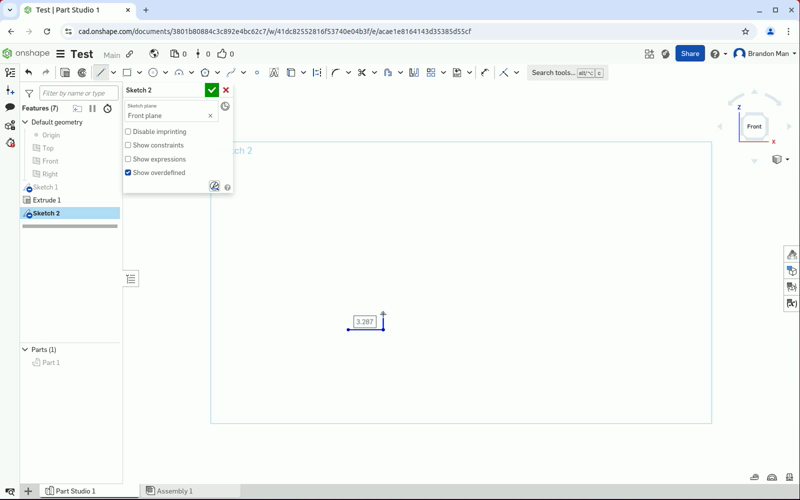
mouse_move(413, 313)
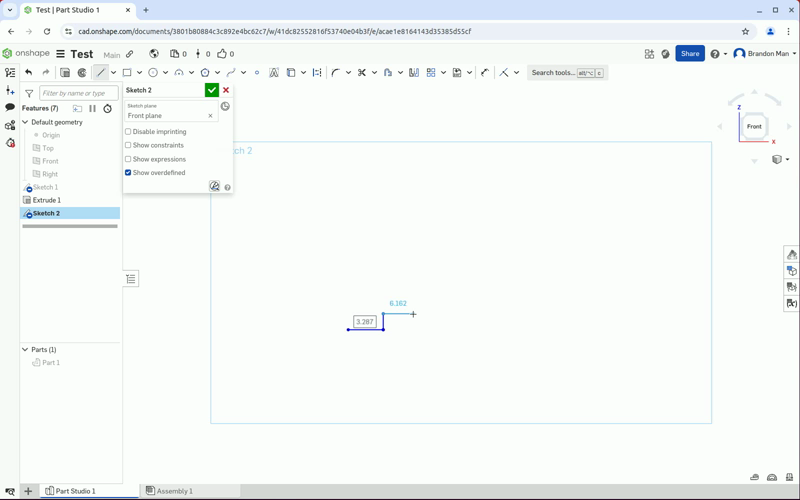
mouse_move(375, 297)
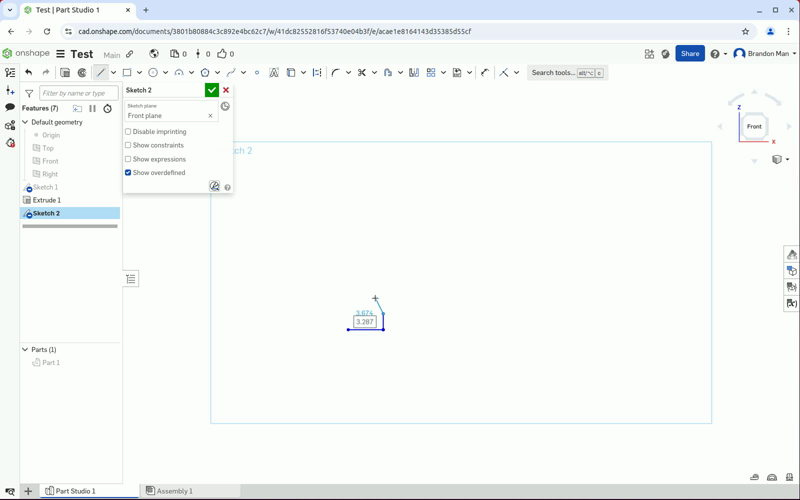
click(375, 297)
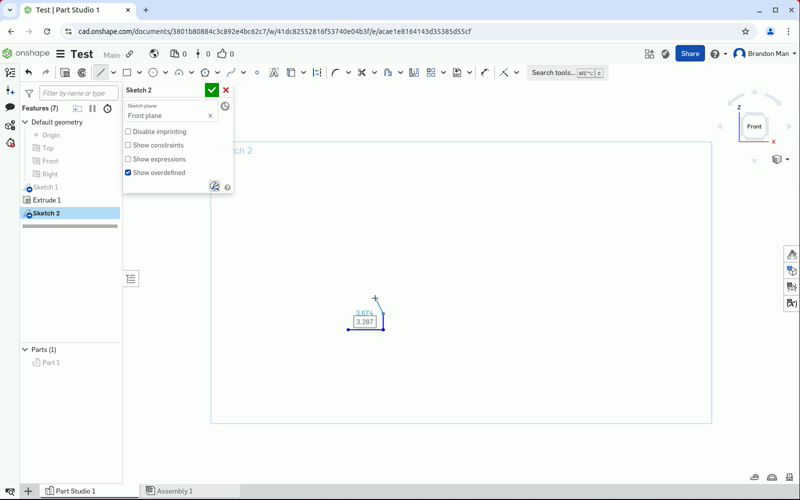
key_up(shift)
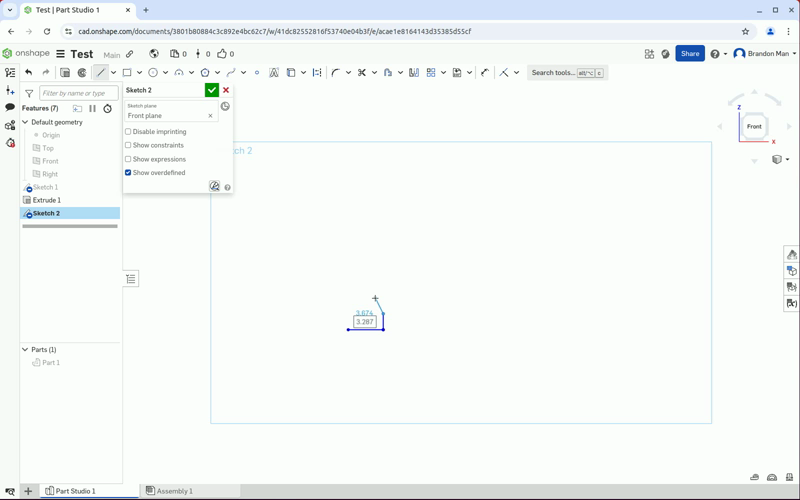
key_down(shift)
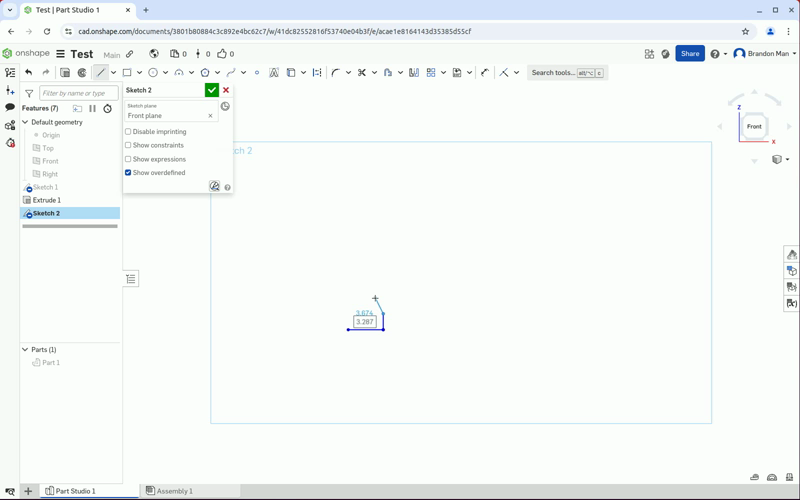
mouse_move(405, 297)
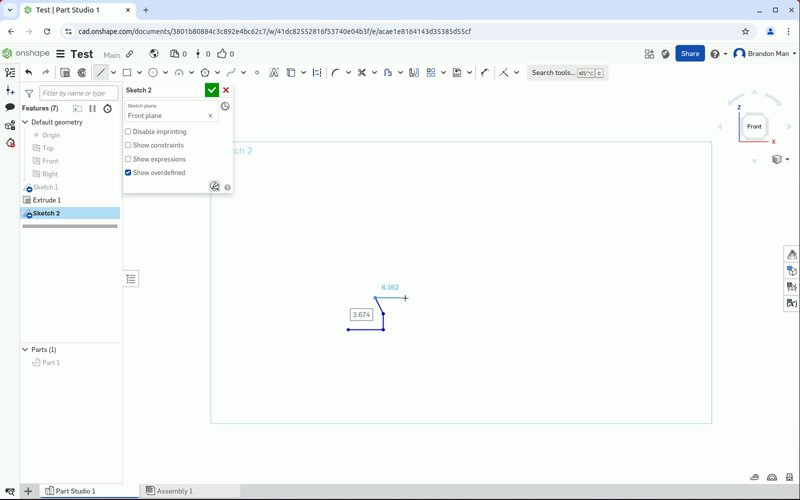
mouse_move(375, 266)
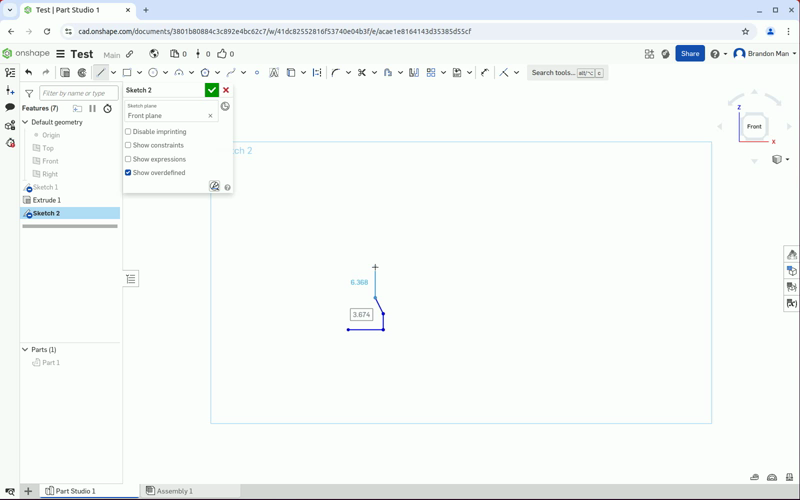
click(375, 266)
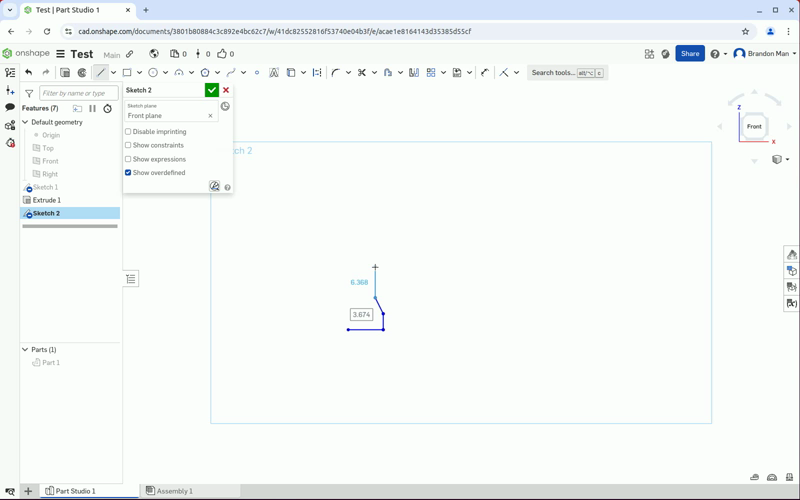
key_up(shift)
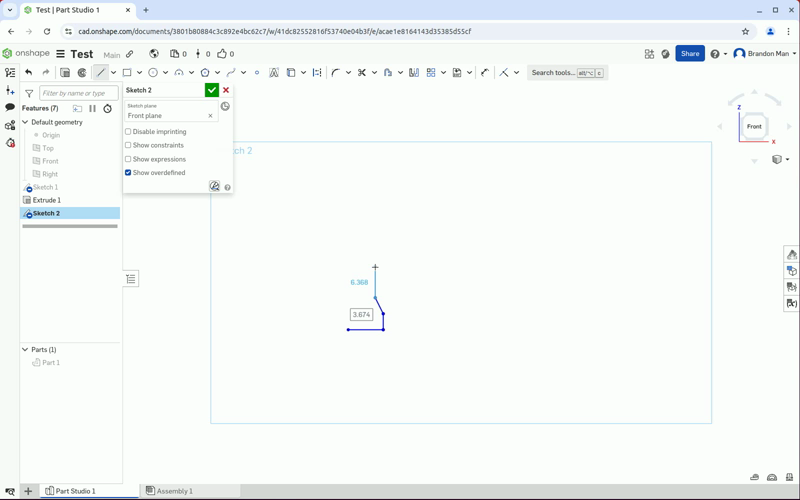
key_down(shift)
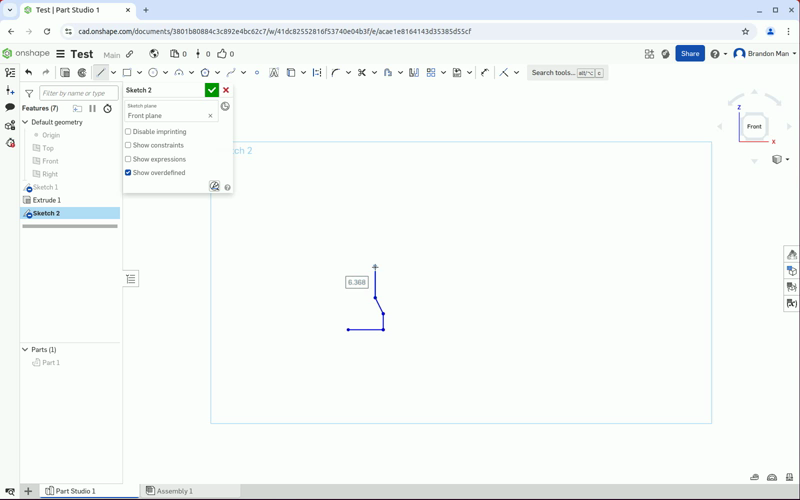
mouse_move(405, 266)
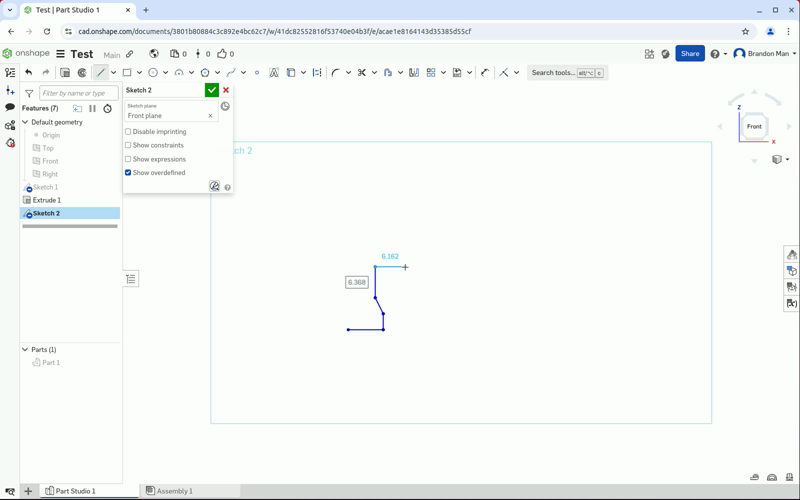
mouse_move(383, 250)
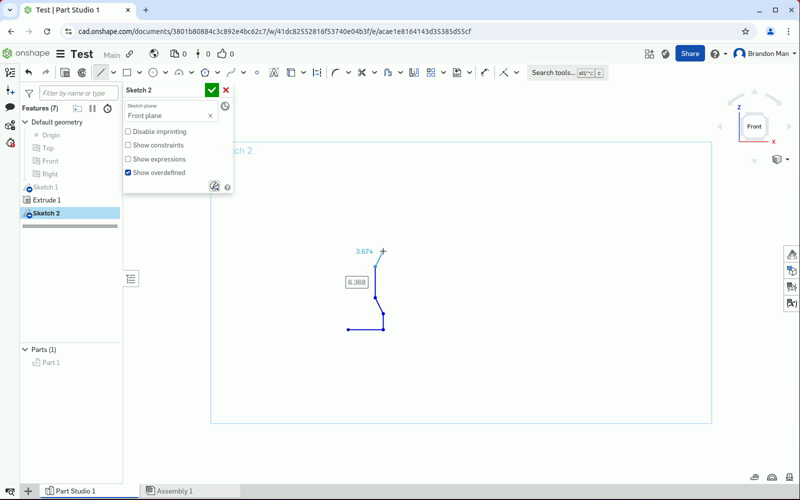
click(383, 250)
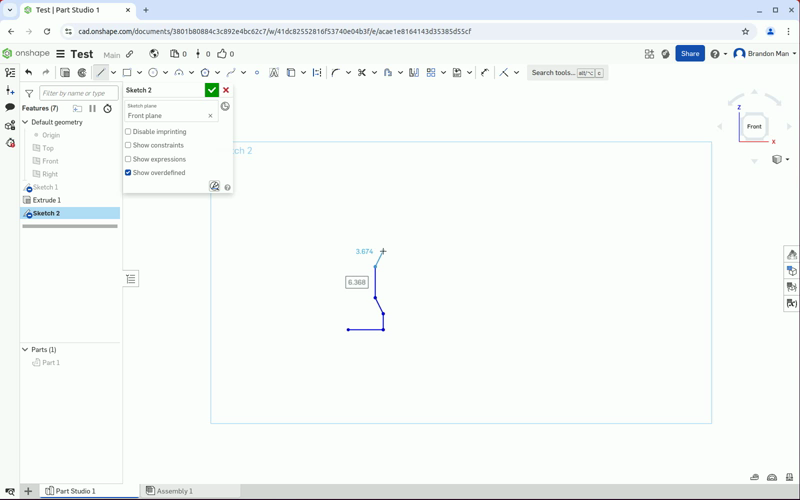
key_up(shift)
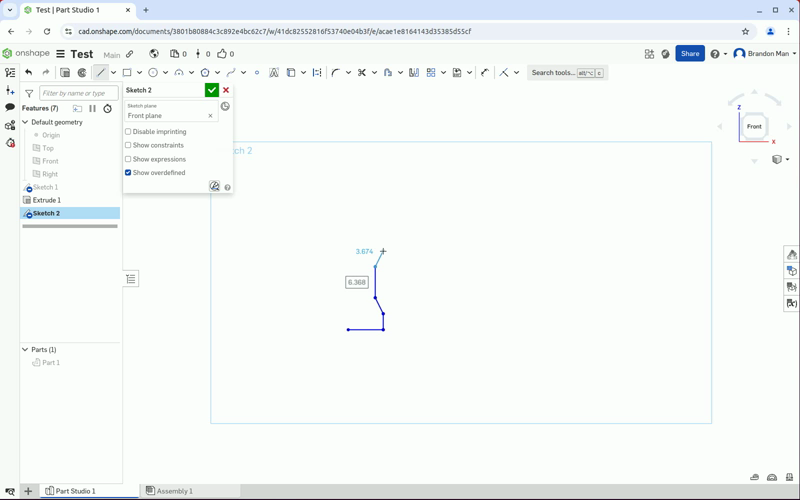
key_down(shift)
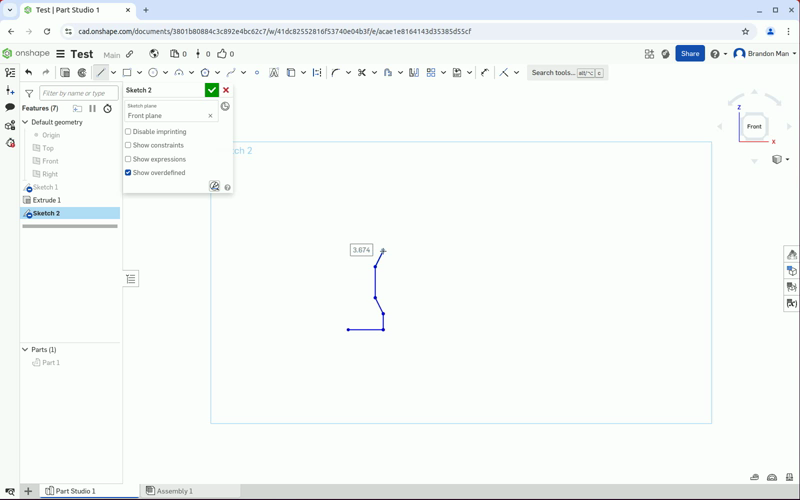
mouse_move(413, 250)
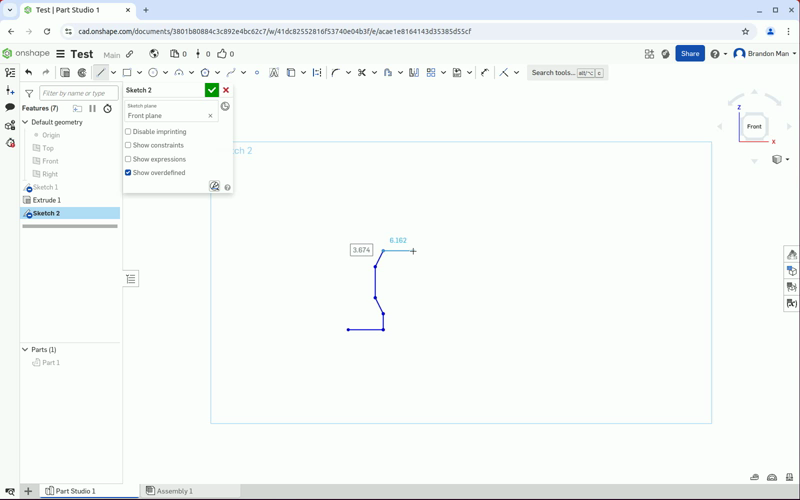
mouse_move(383, 234)
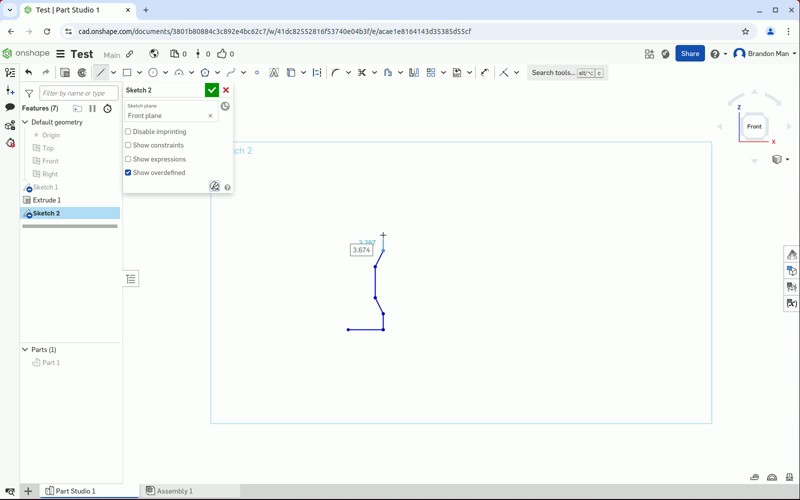
click(383, 234)
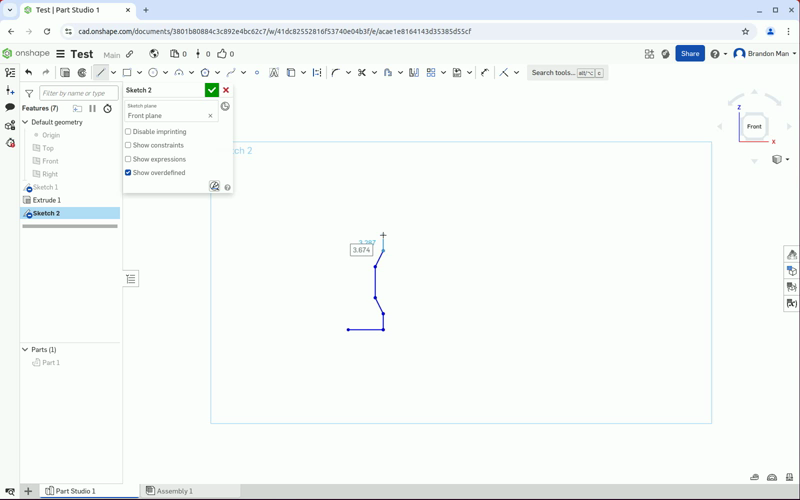
key_up(shift)
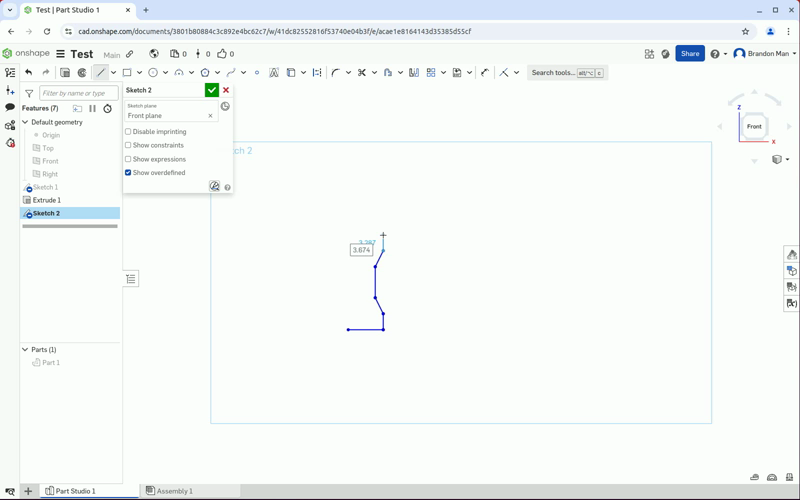
key_down(shift)
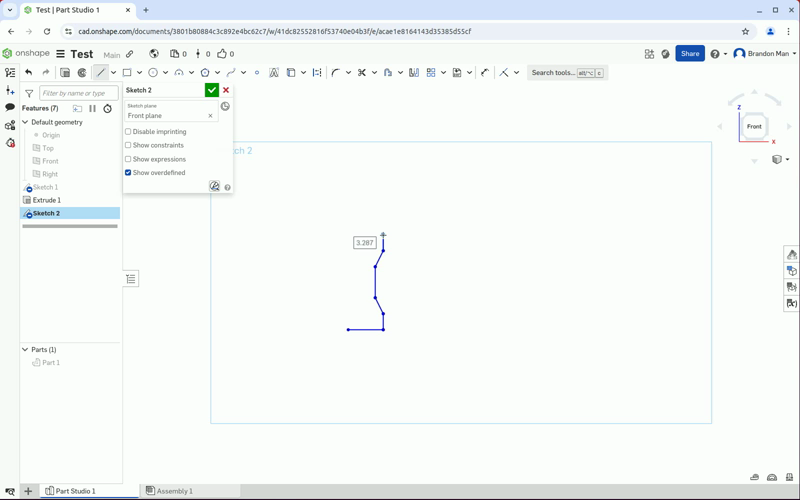
mouse_move(413, 234)
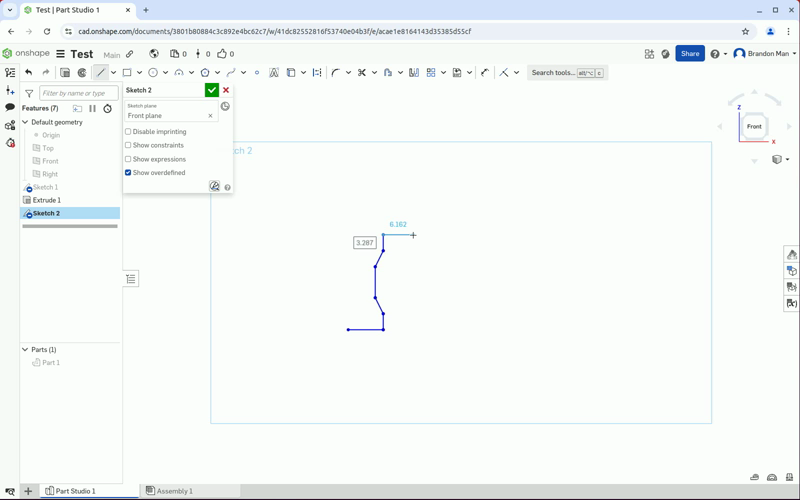
mouse_move(348, 234)
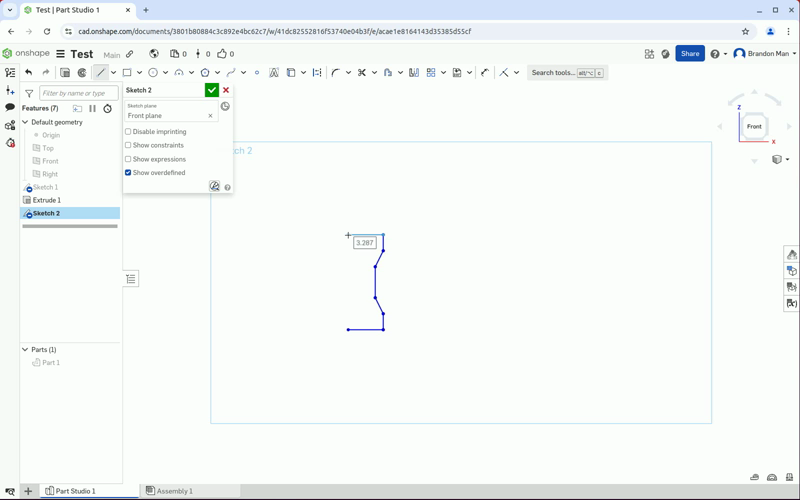
click(348, 234)
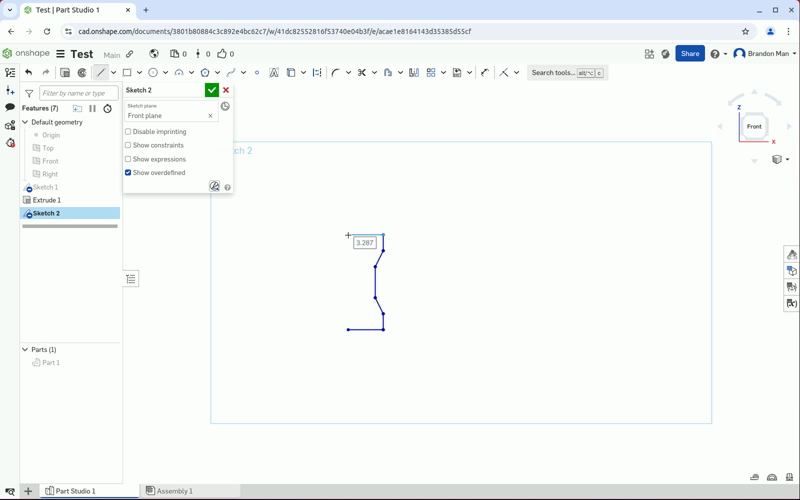
key_up(shift)
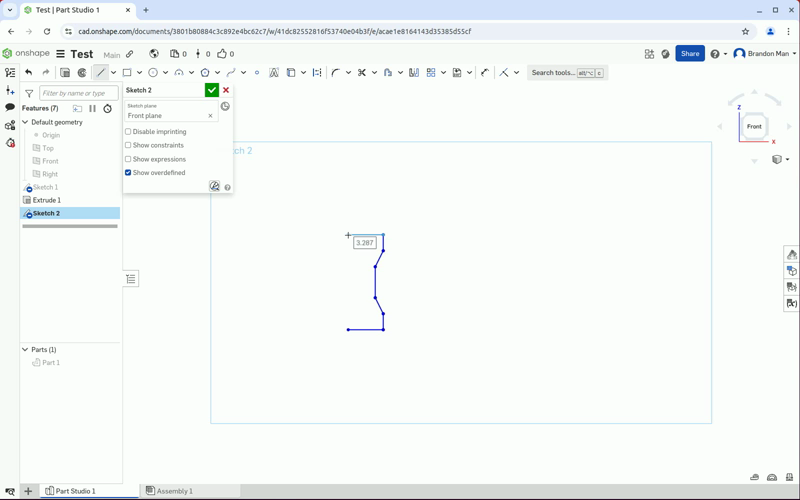
key_down(shift)
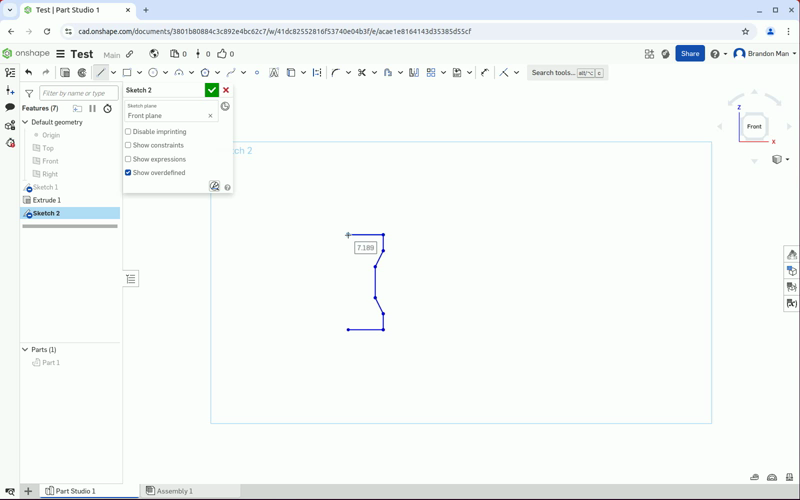
mouse_move(378, 234)
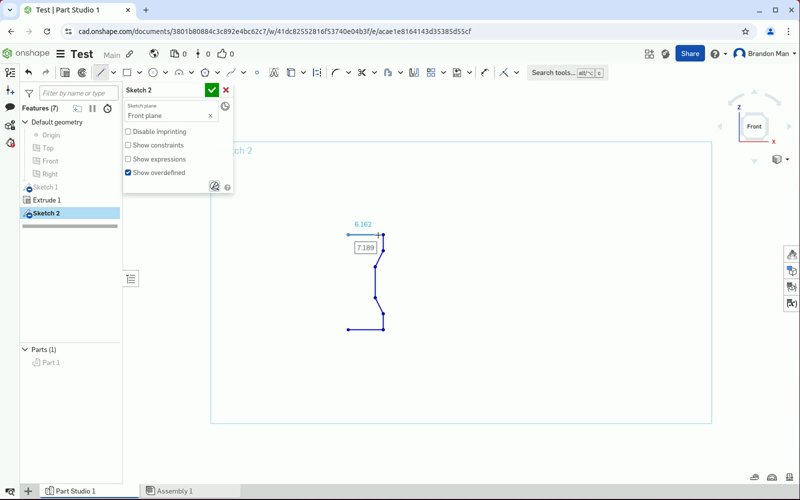
mouse_move(348, 250)
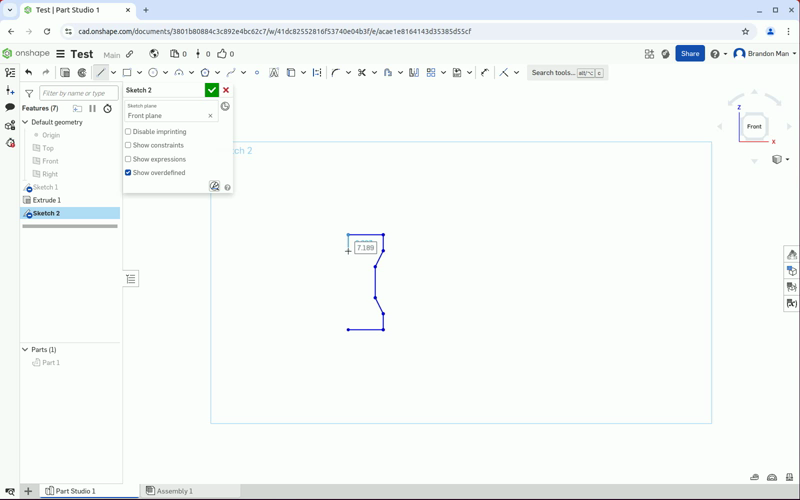
click(348, 250)
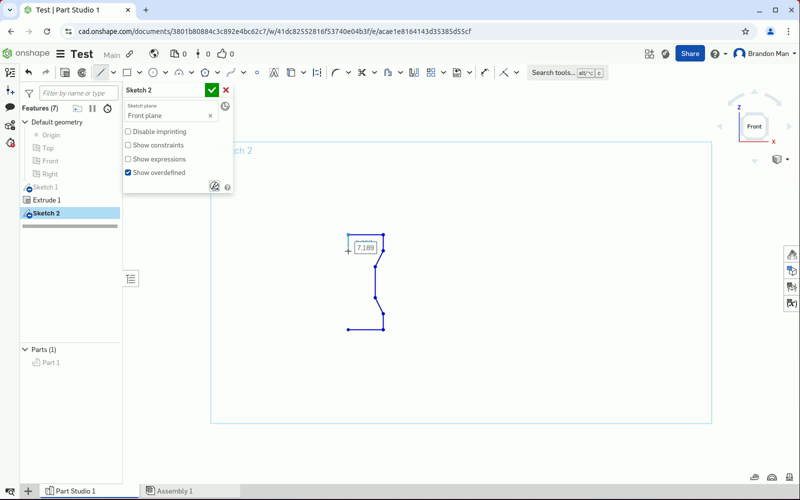
key_up(shift)
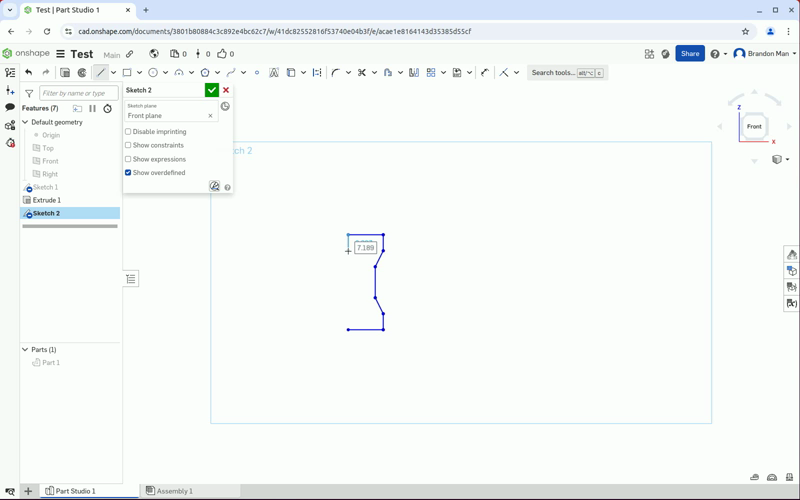
key_down(shift)
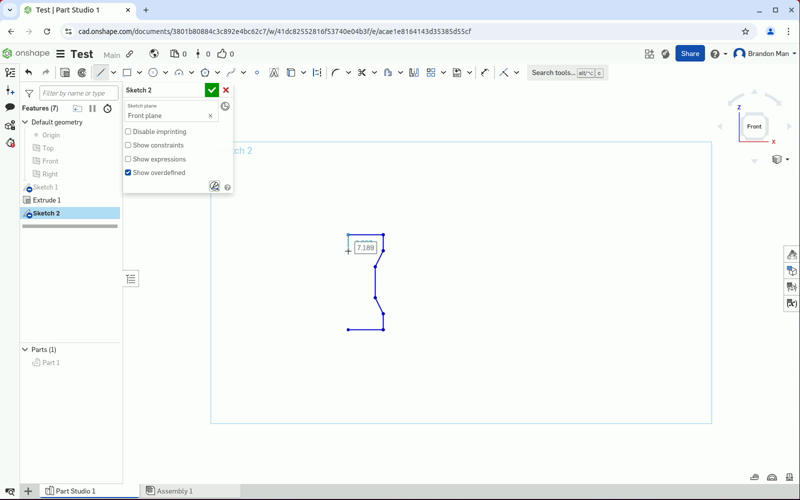
mouse_move(378, 250)
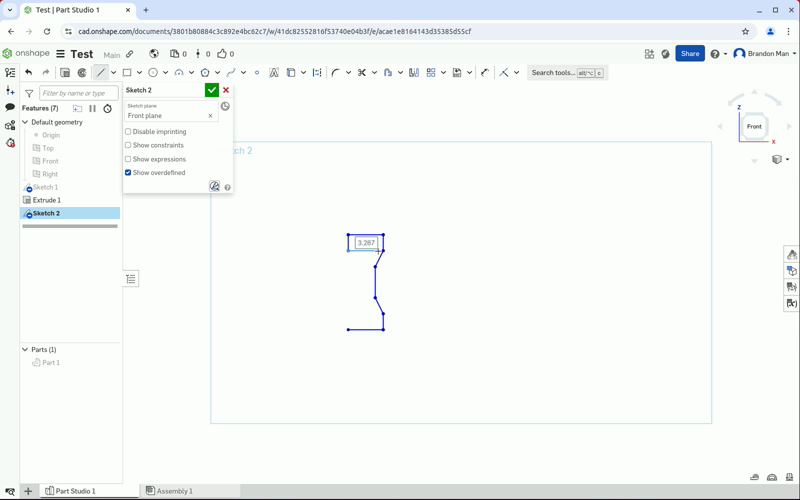
mouse_move(357, 266)
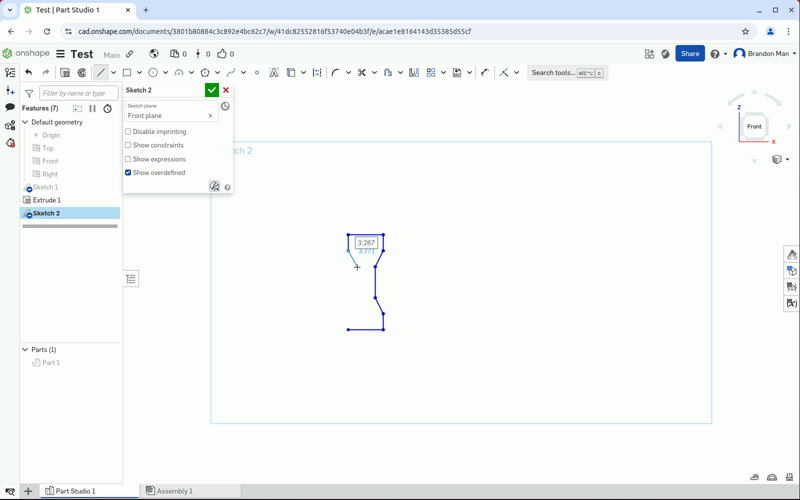
click(357, 266)
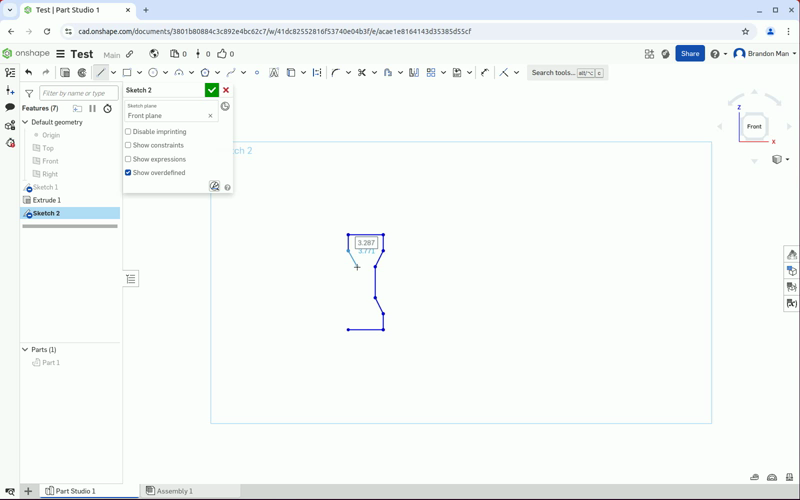
key_up(shift)
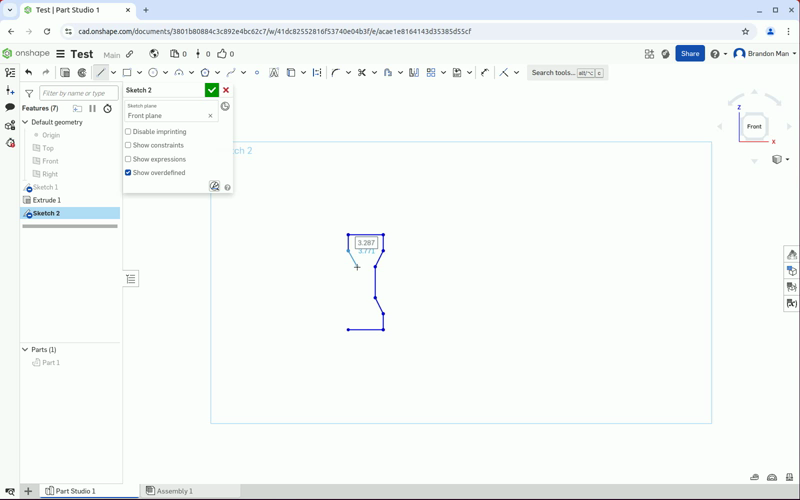
key_down(shift)
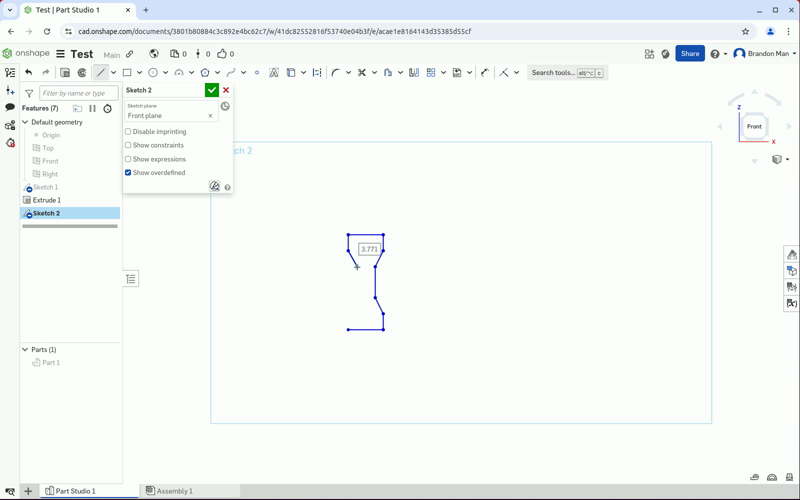
mouse_move(387, 266)
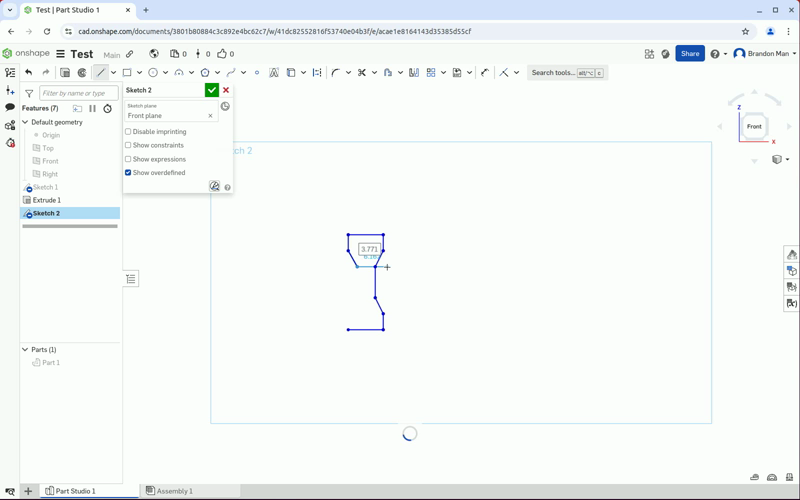
mouse_move(357, 297)
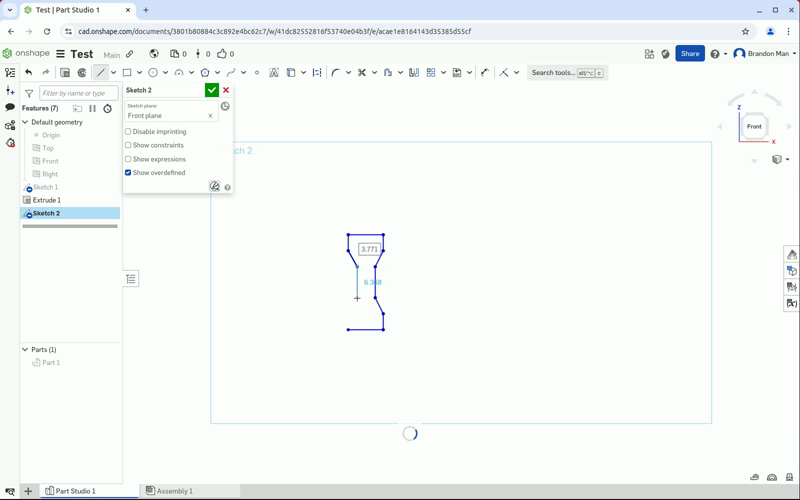
click(357, 297)
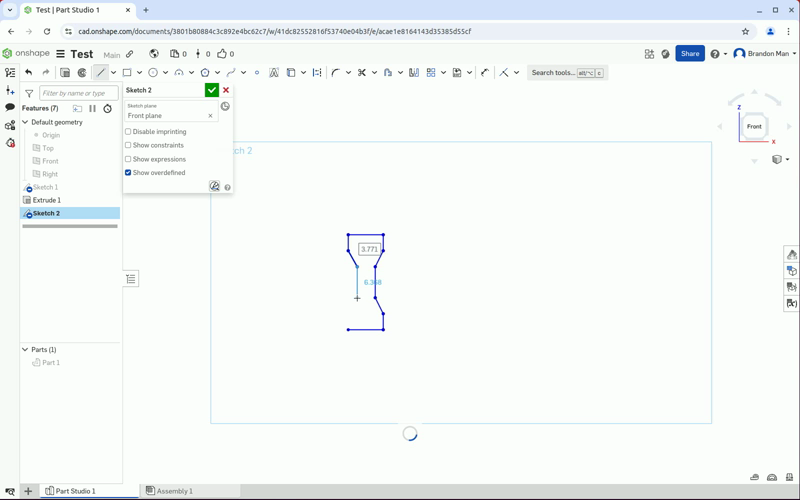
key_up(shift)
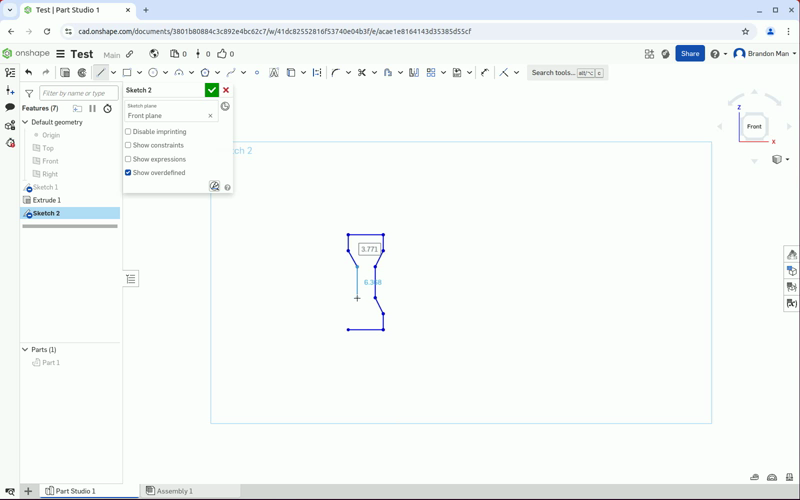
key_down(shift)
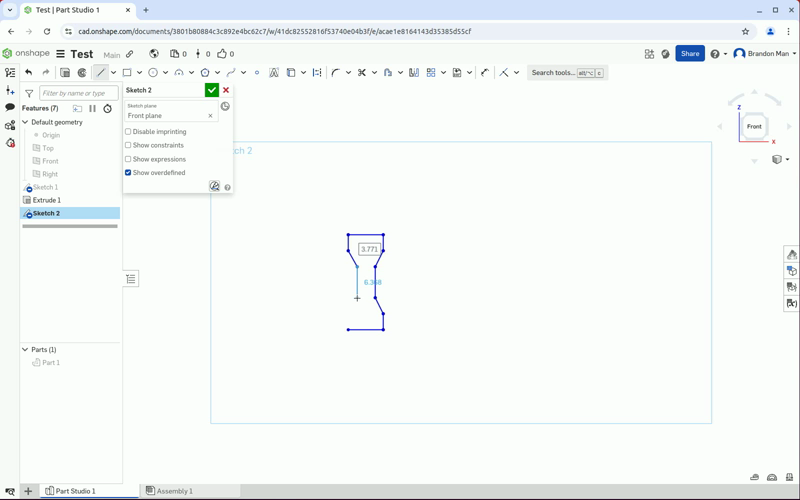
mouse_move(387, 297)
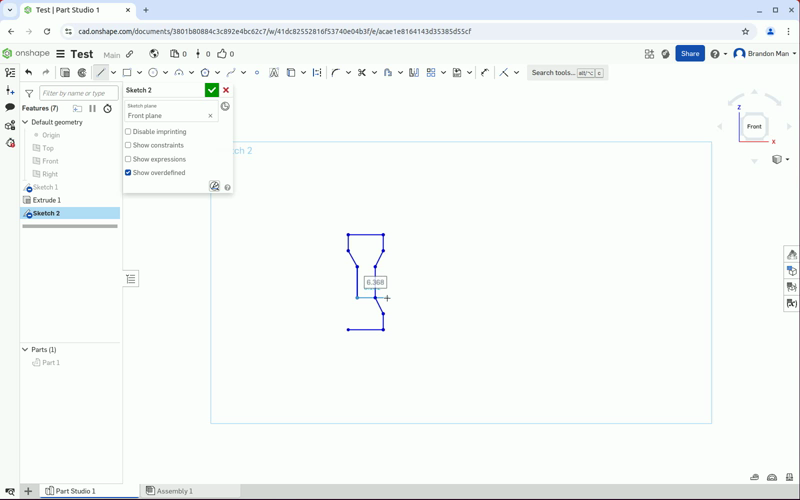
mouse_move(348, 313)
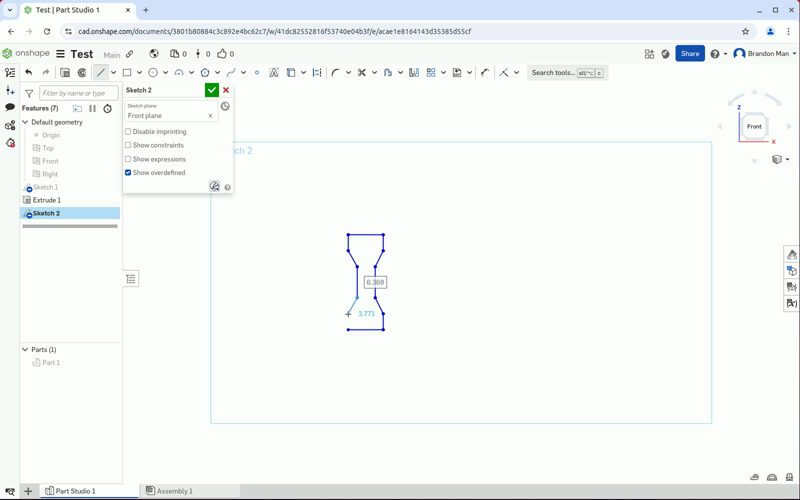
click(348, 313)
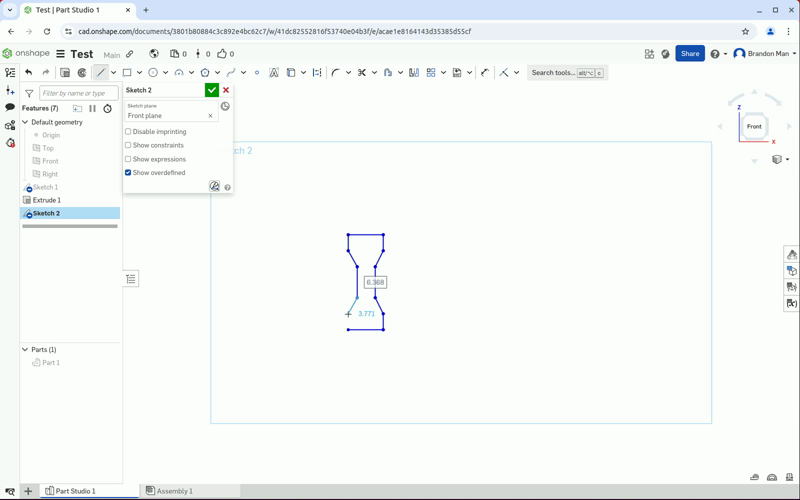
key_up(shift)
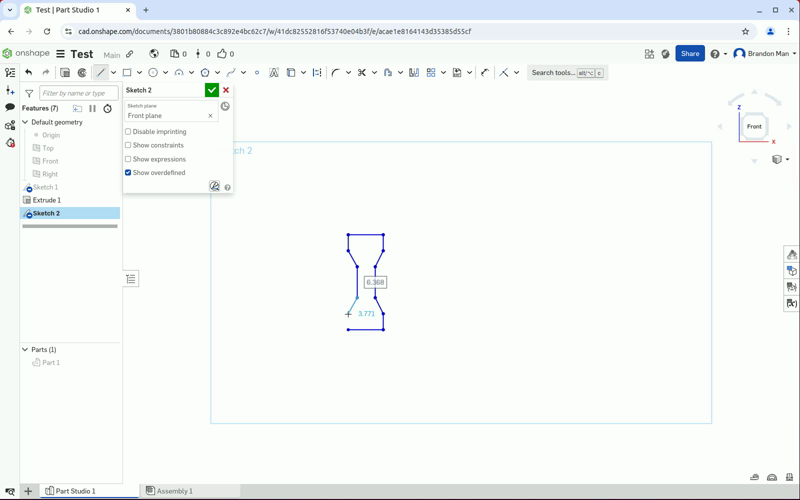
mouse_move(378, 313)
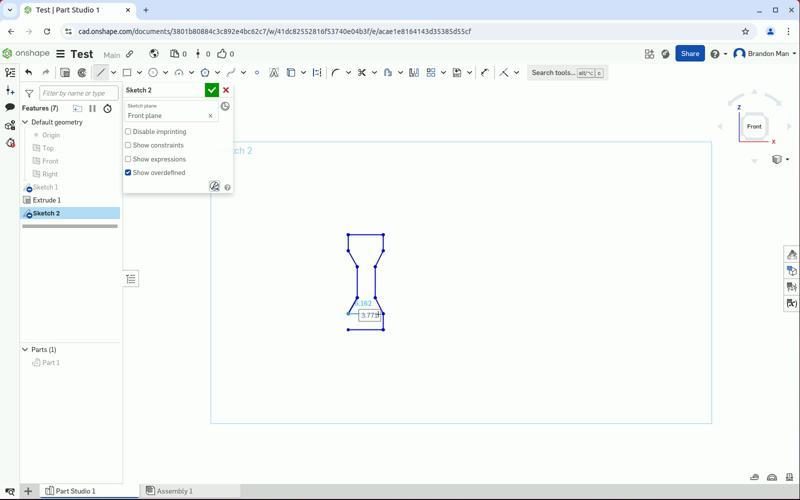
key_down(shift)
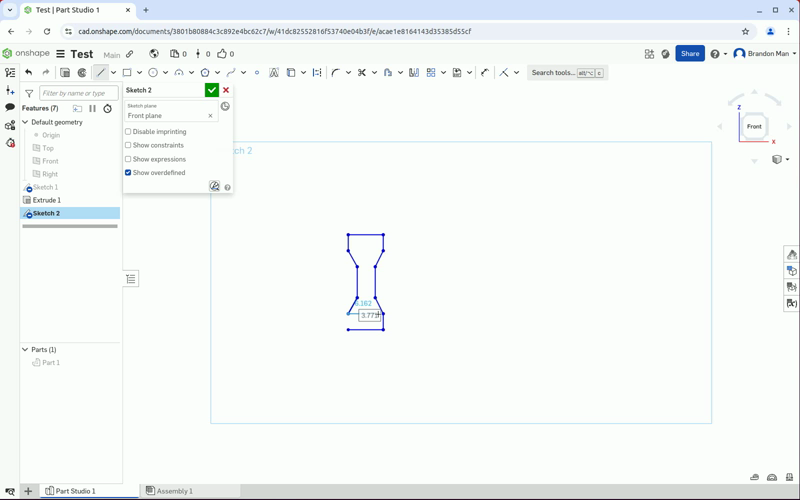
mouse_move(348, 329)
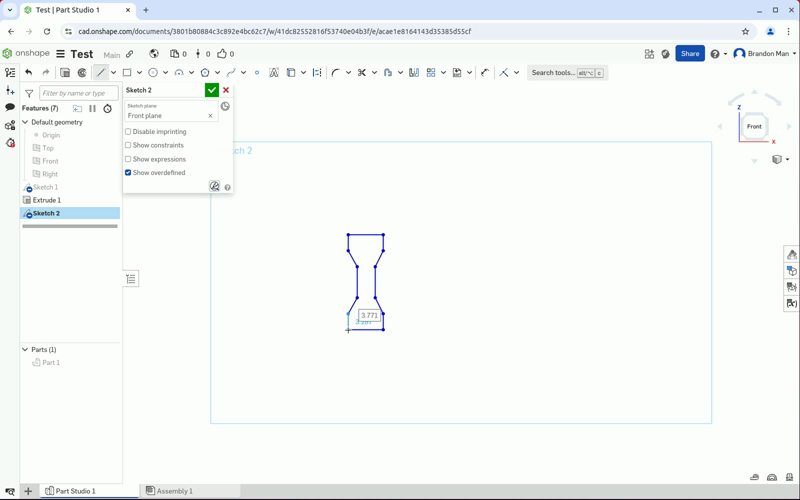
key_up(shift)
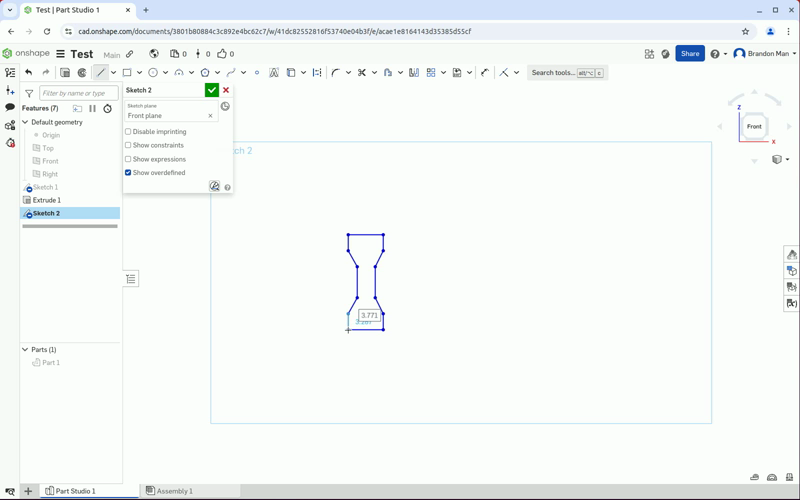
click(348, 329)
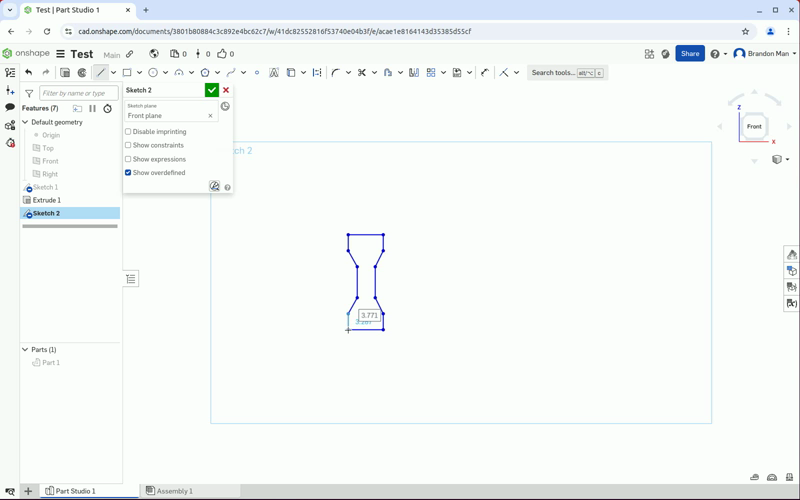
key(esc)
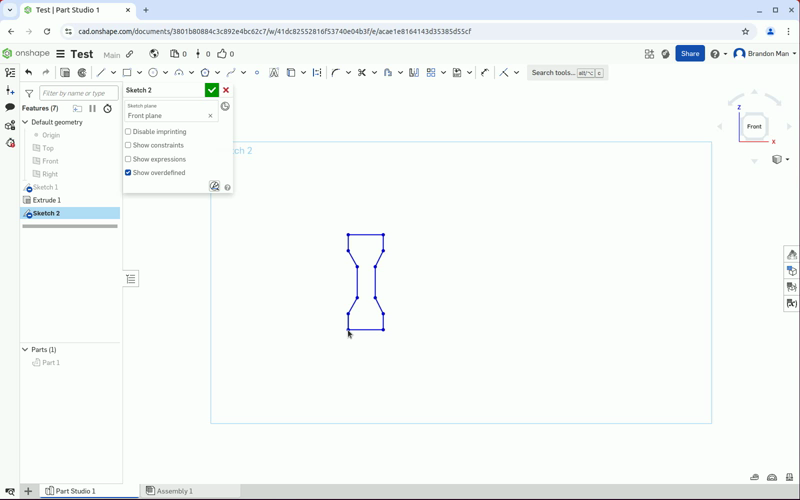
mouse_move(368, 286)
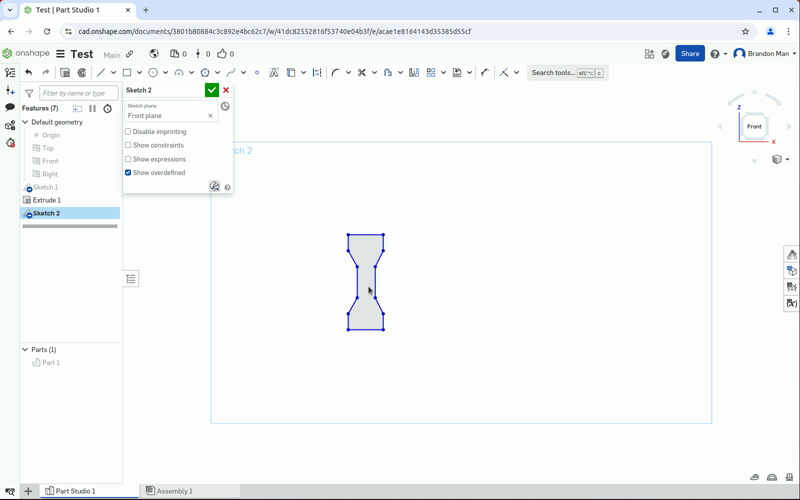
click(368, 286)
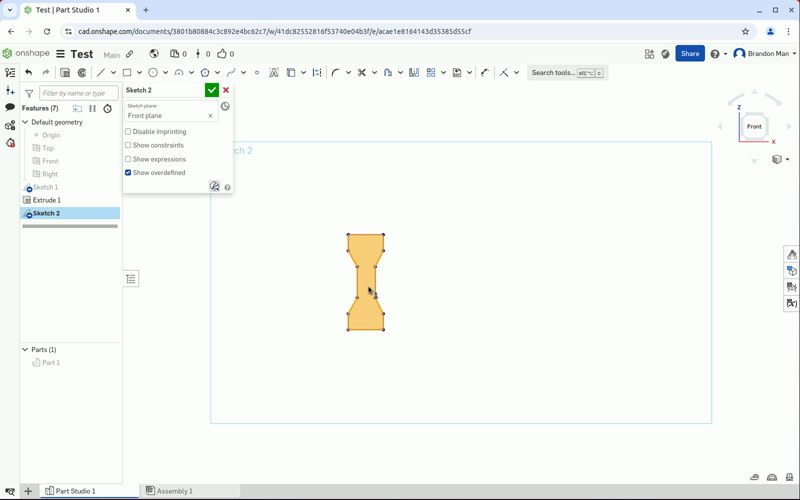
mouse_move(73, 352)
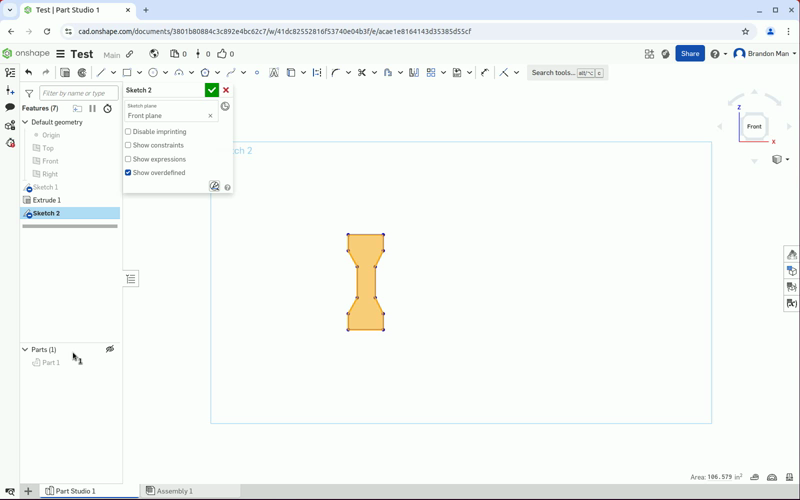
key(shift+y)
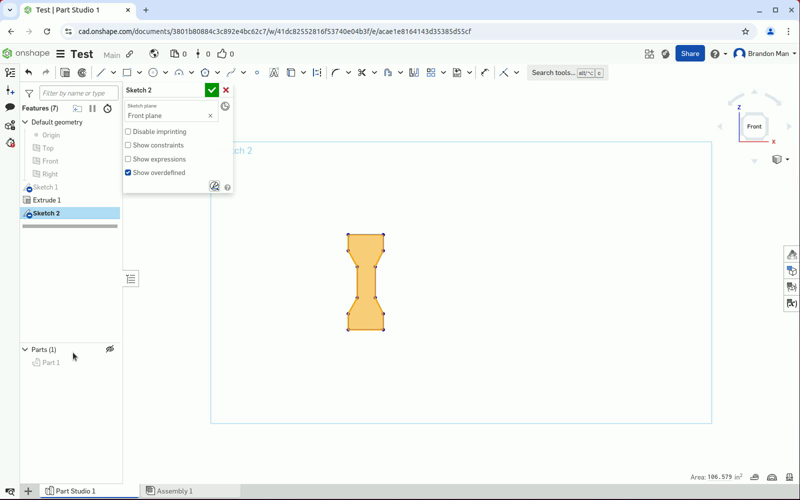
key(shift+e)
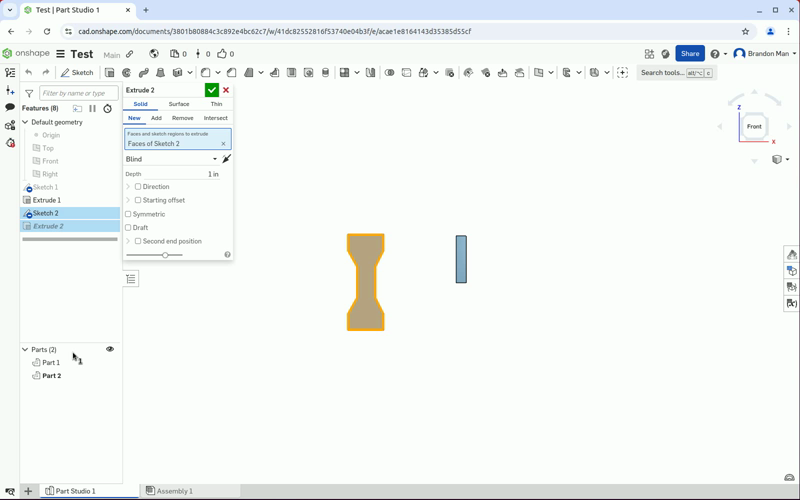
mouse_move(143, 106)
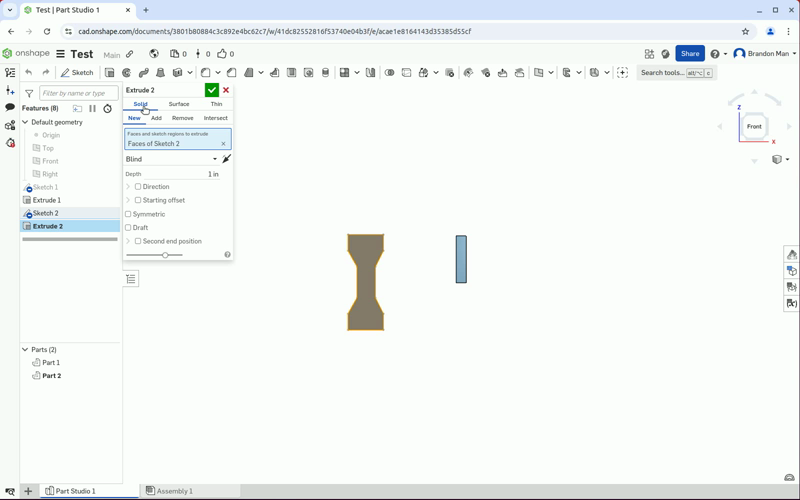
click(143, 106)
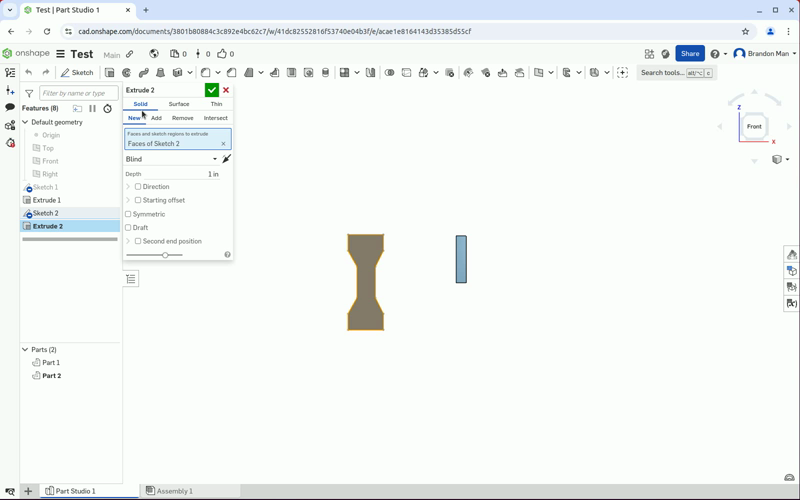
mouse_move(137, 120)
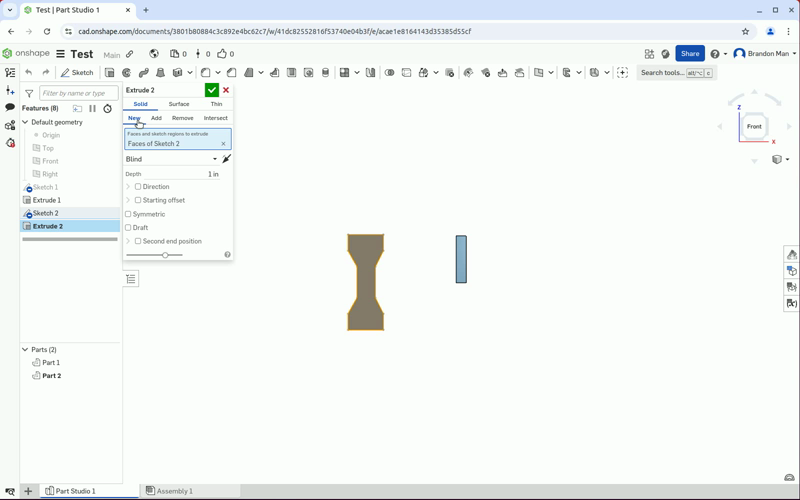
click(137, 120)
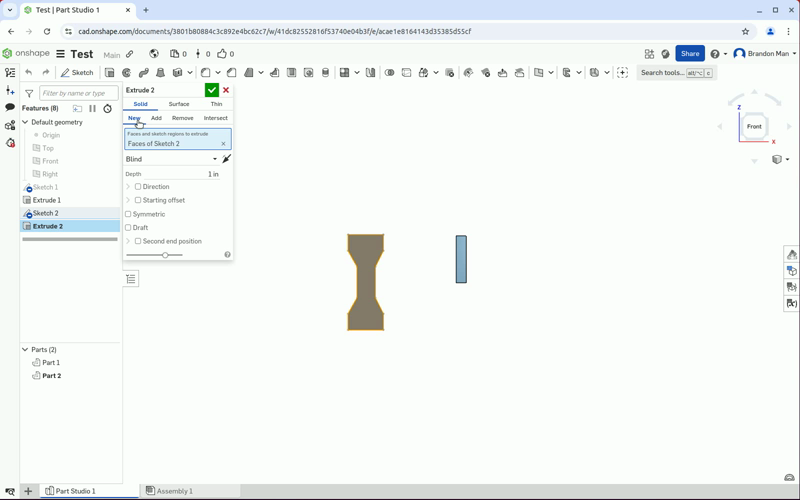
key(tab, 4)
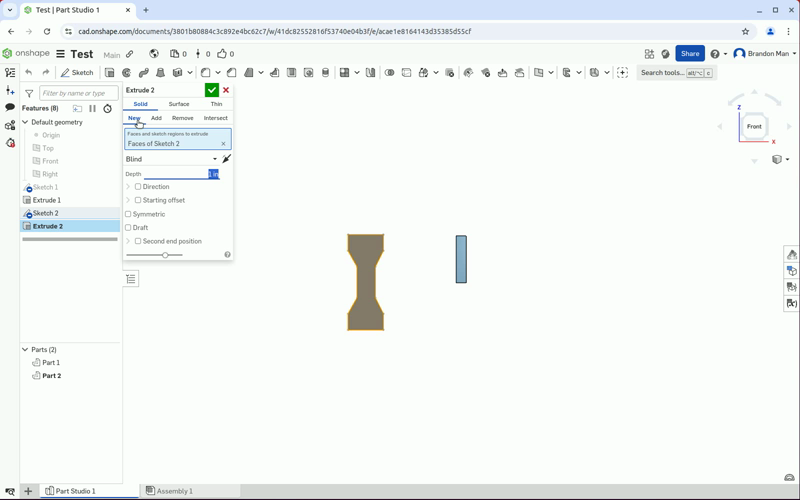
text(1.926)
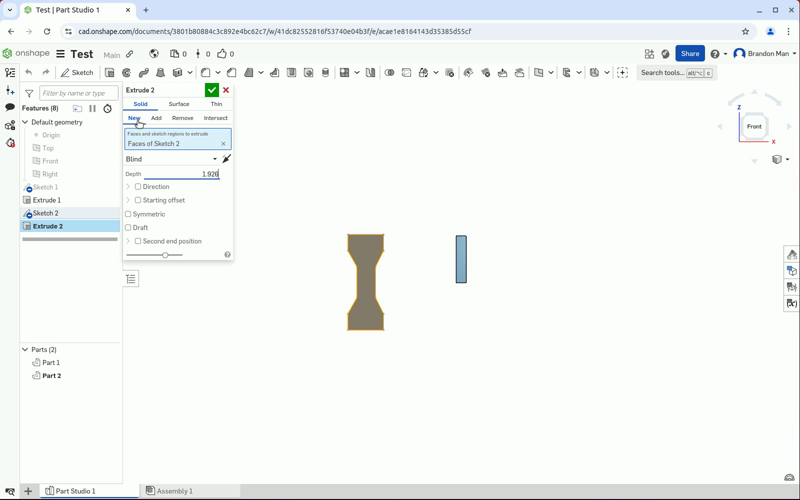
key(enter)
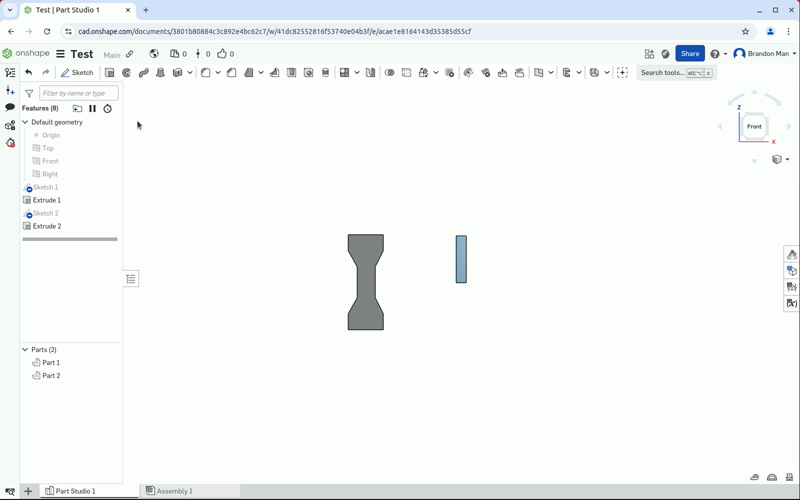
key(shift+h)
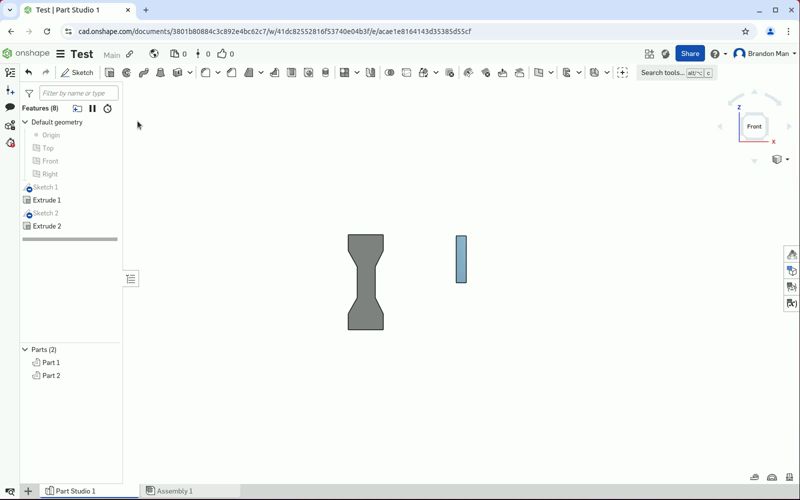
key(shift+h)
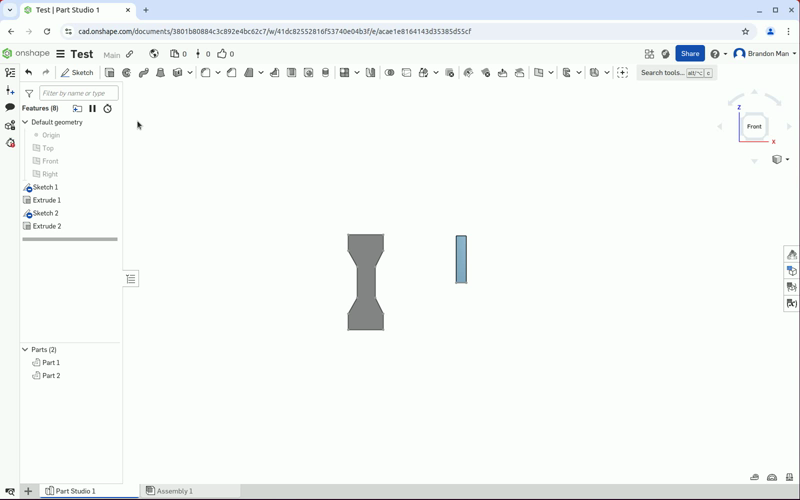
key(shift+7)
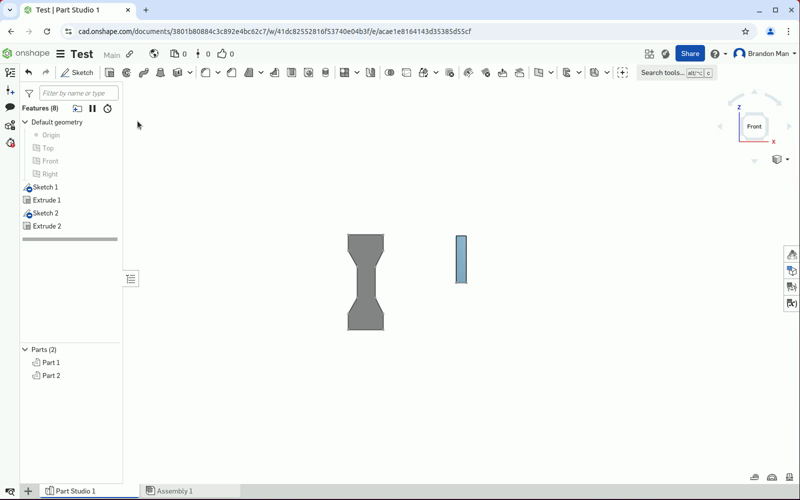
key(left, 2)
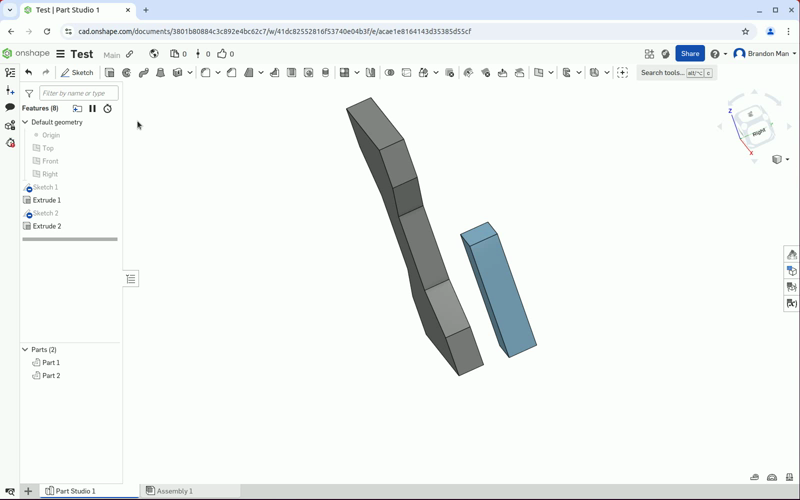
key(down, 2)
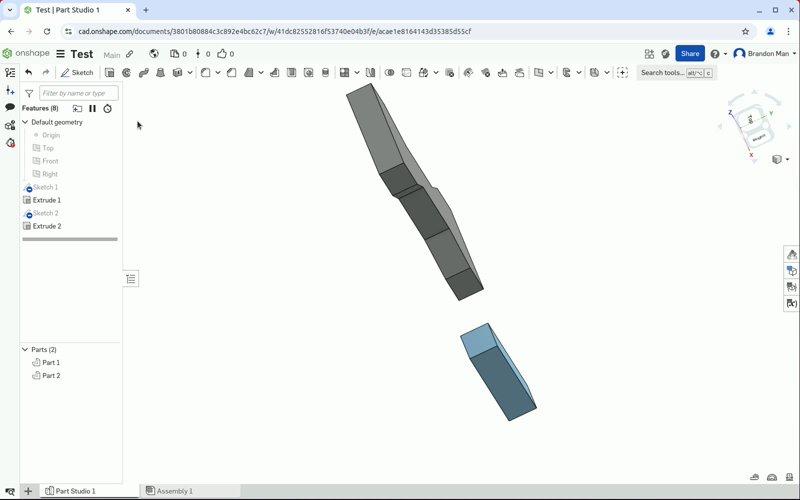
key(up, 2)
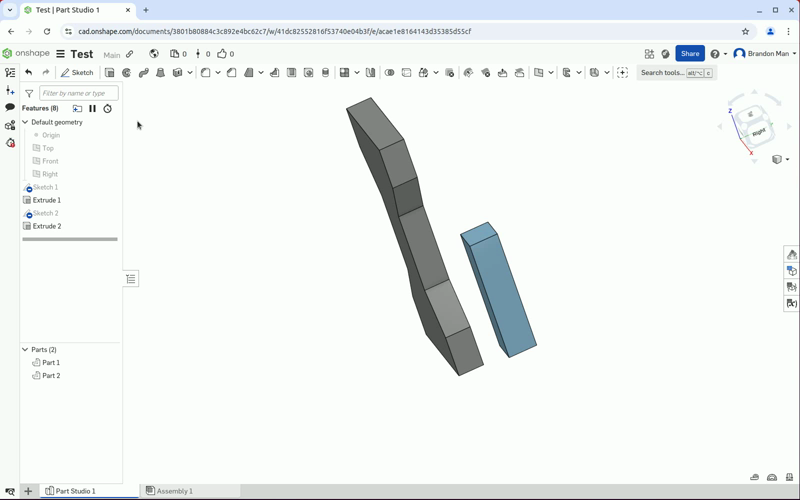
key(right, 2)
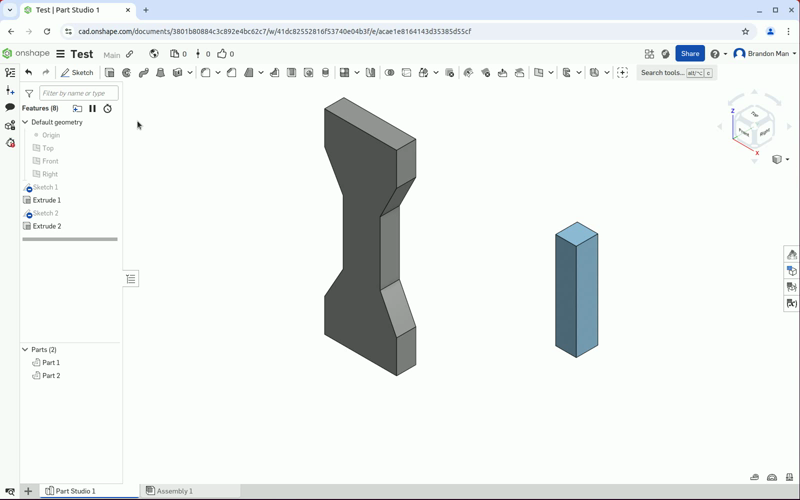
mouse_move(73, 189)
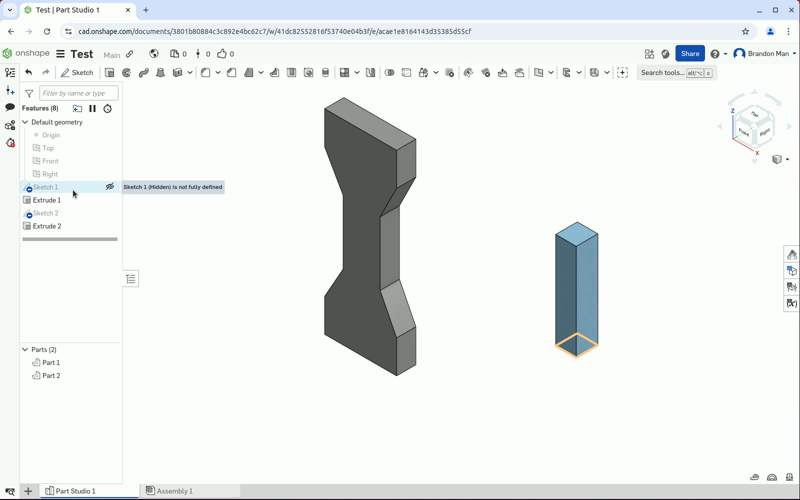
click(73, 189)